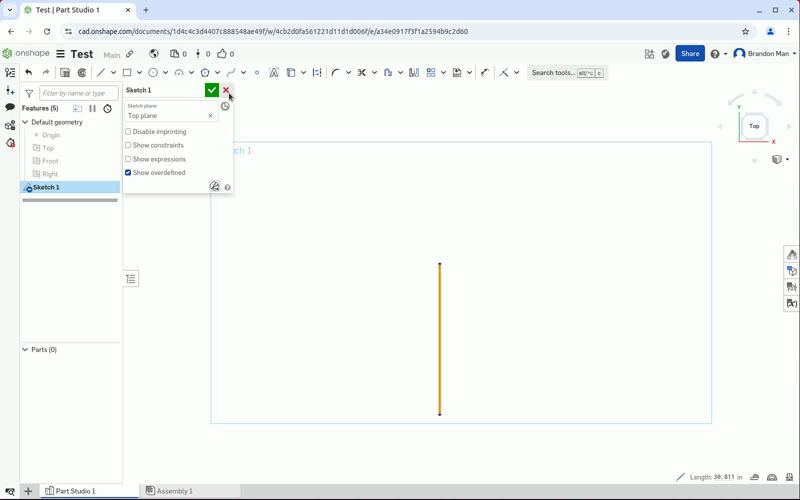
key(shift+h)
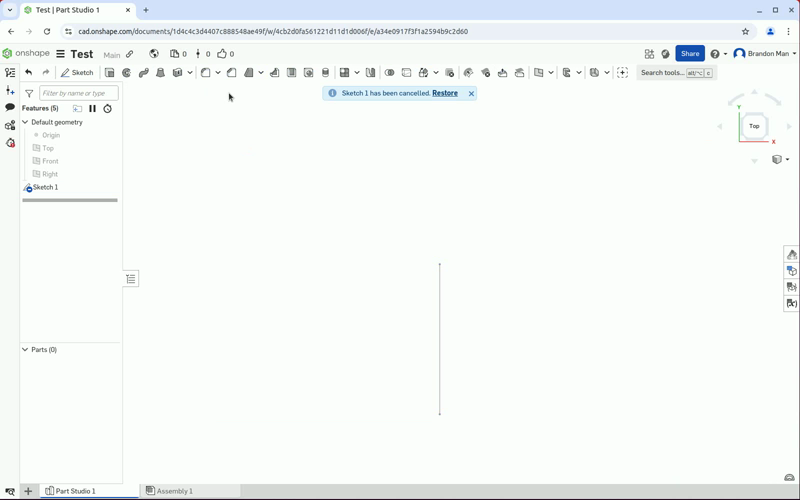
key(shift+s)
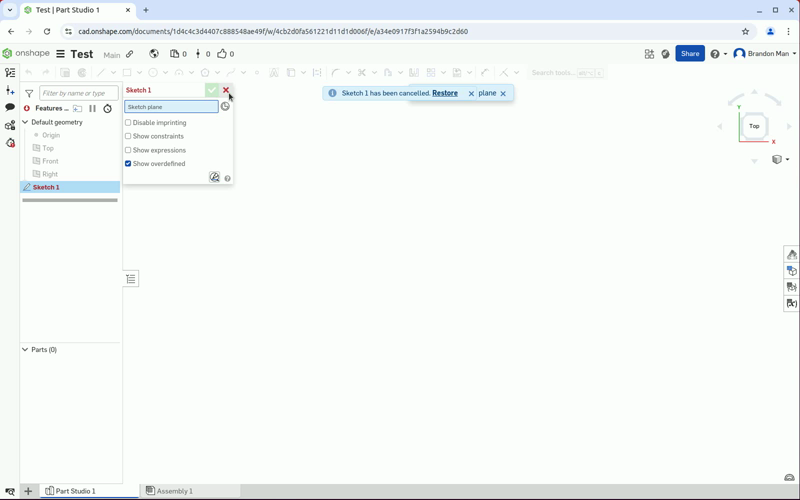
mouse_move(73, 150)
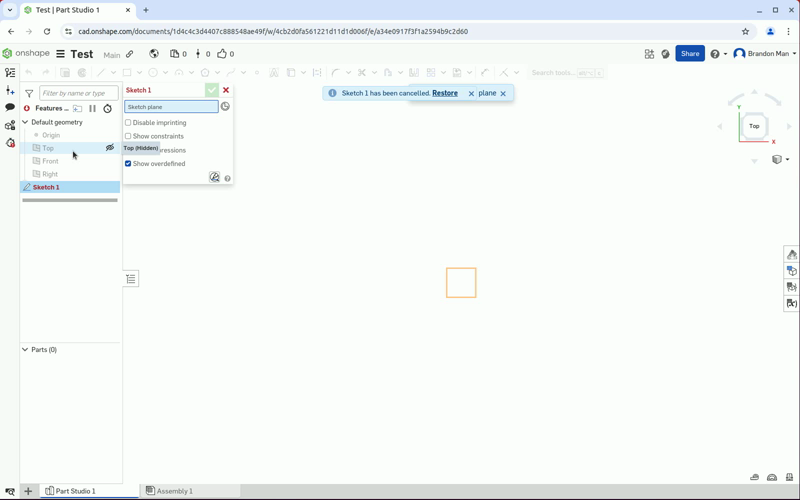
click(73, 150)
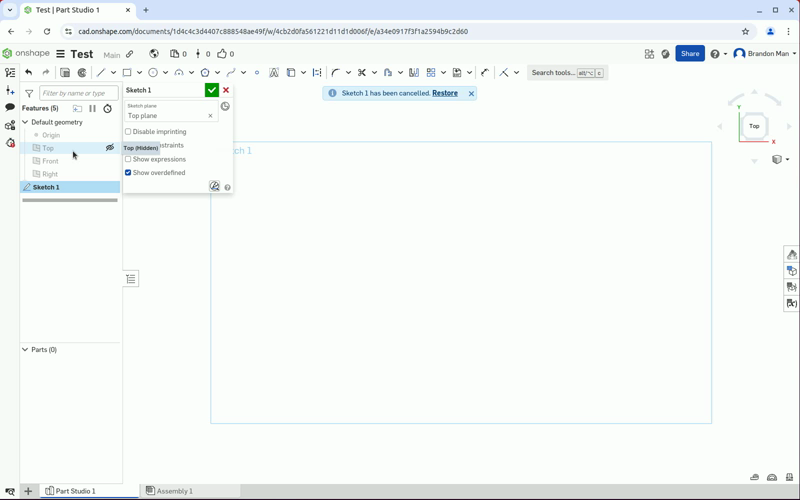
mouse_move(73, 352)
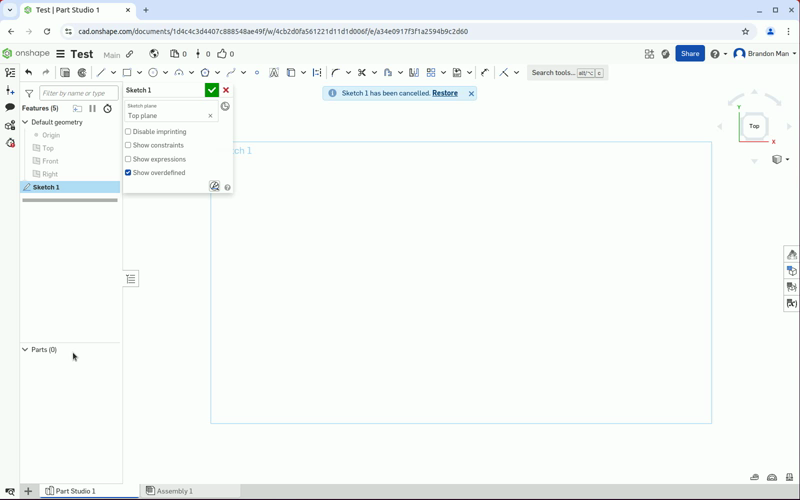
key(y)
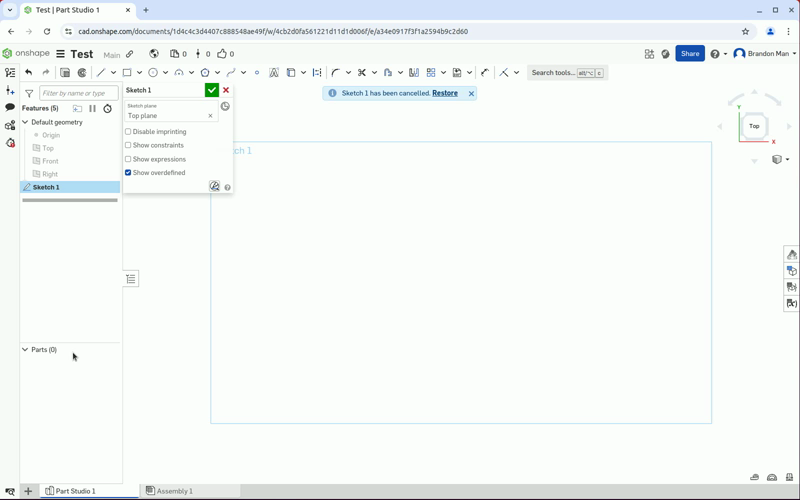
key(c)
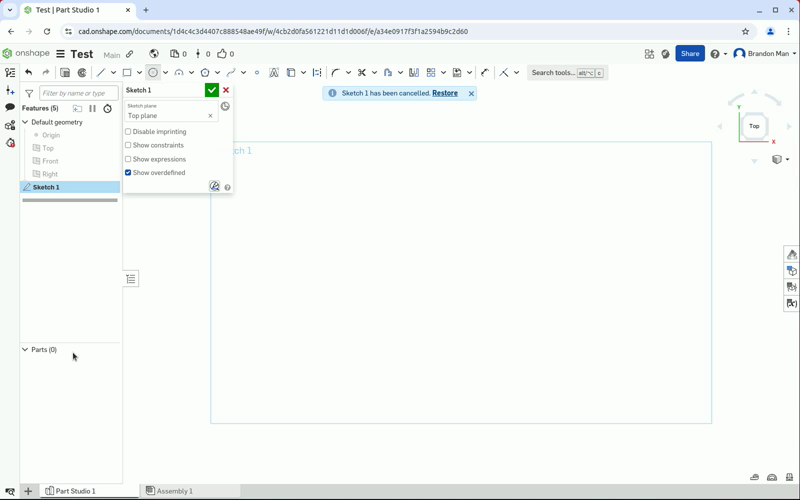
key_down(shift)
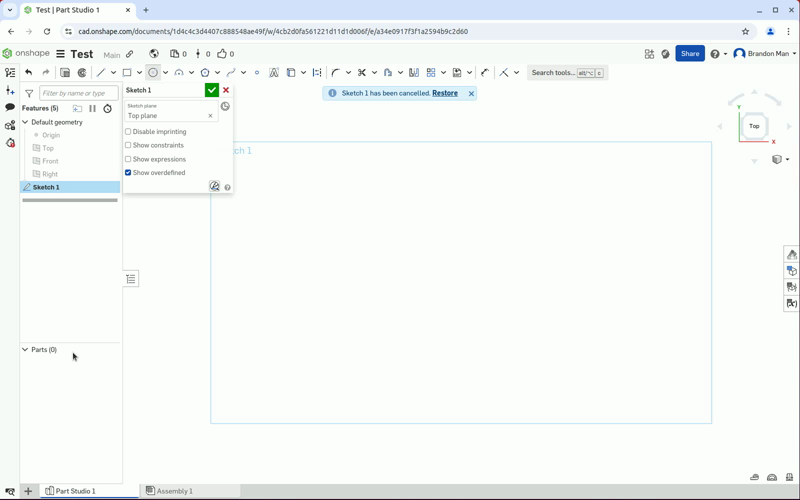
mouse_move(461, 282)
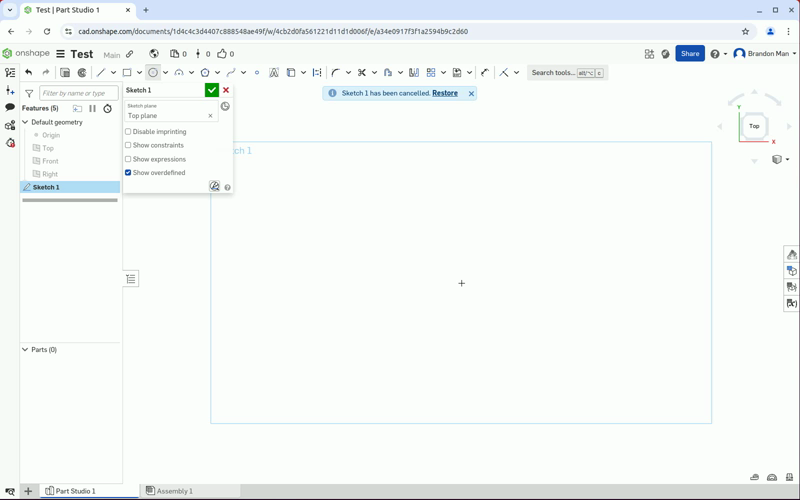
click(461, 282)
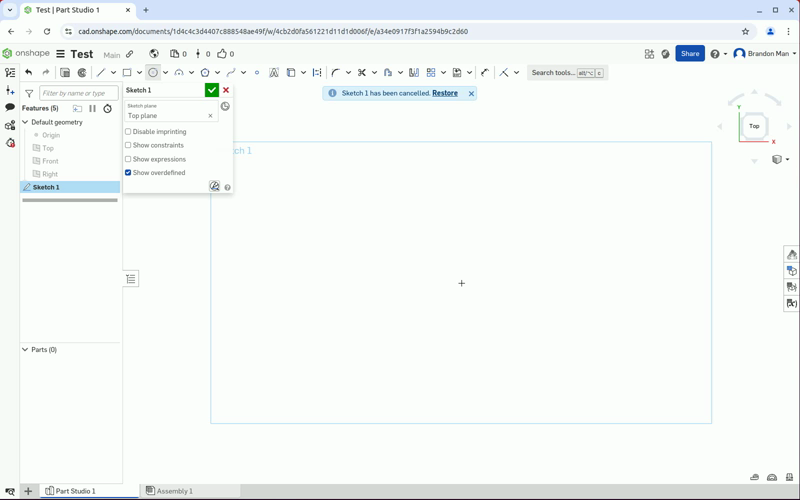
key_up(shift)
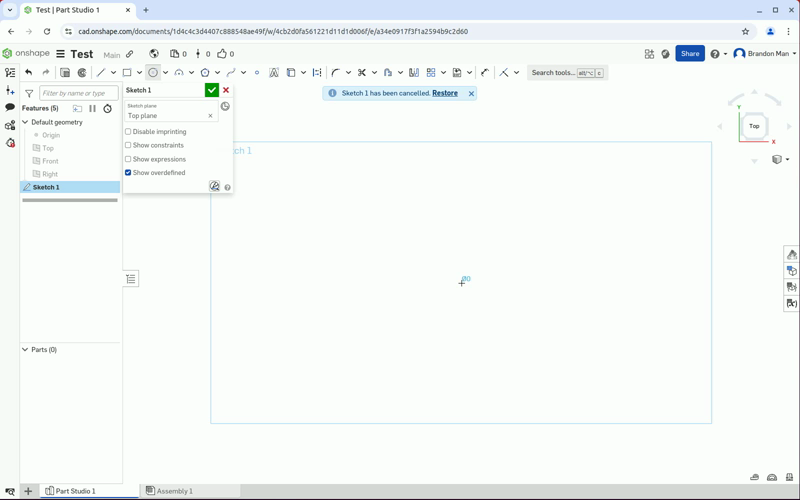
mouse_move(524, 282)
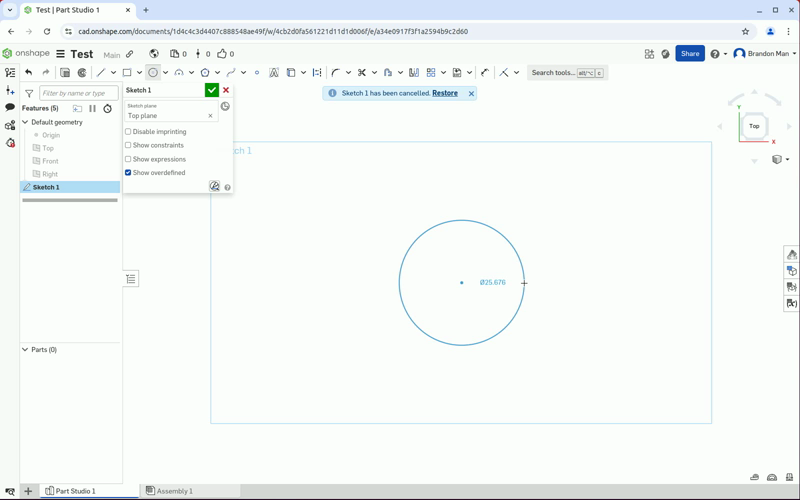
click(524, 282)
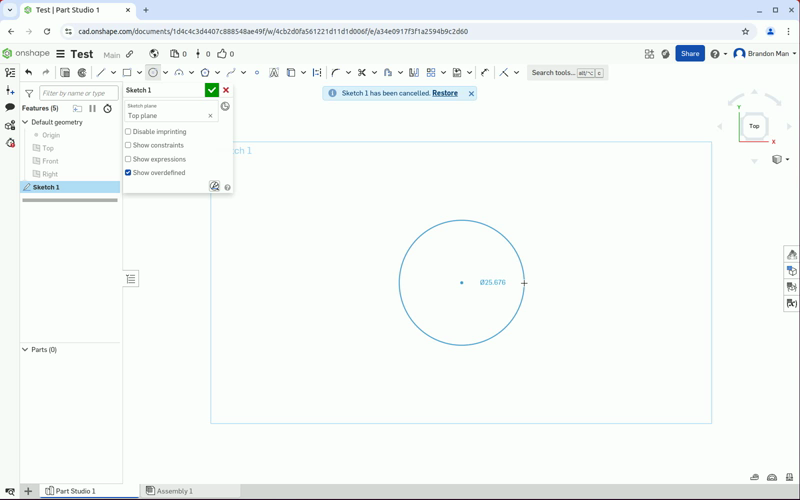
key(esc)
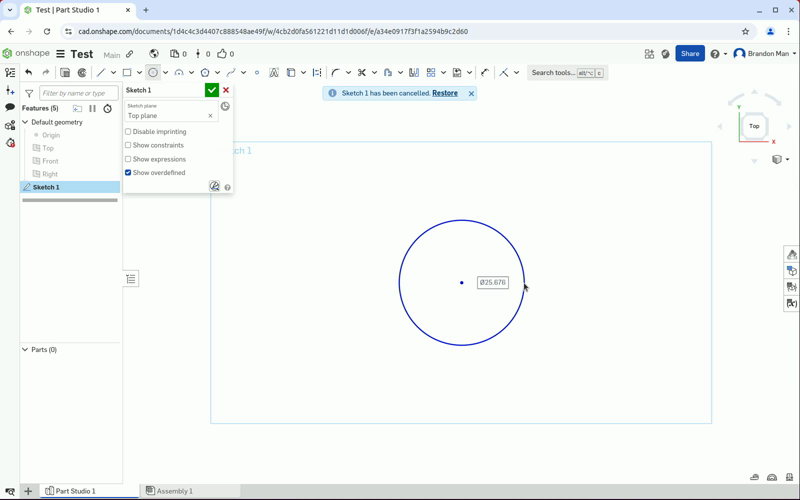
mouse_move(472, 282)
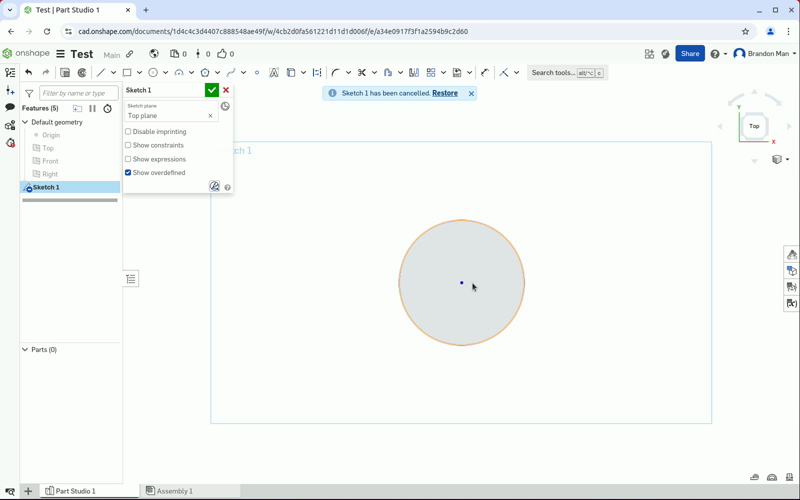
click(472, 282)
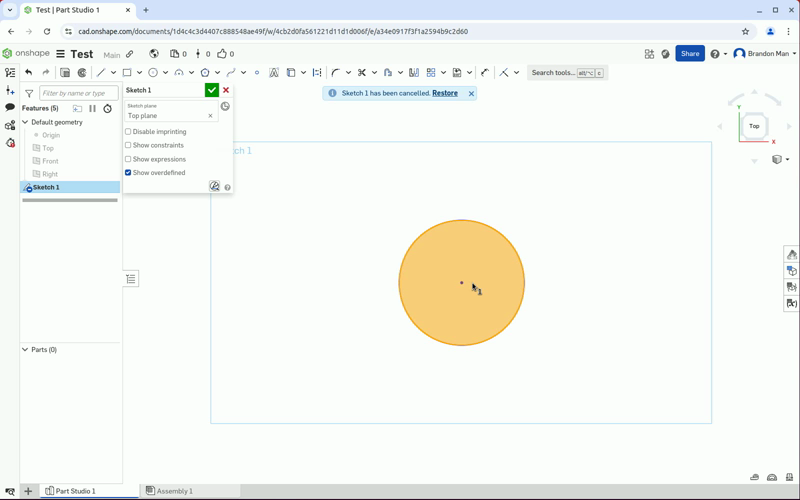
mouse_move(73, 352)
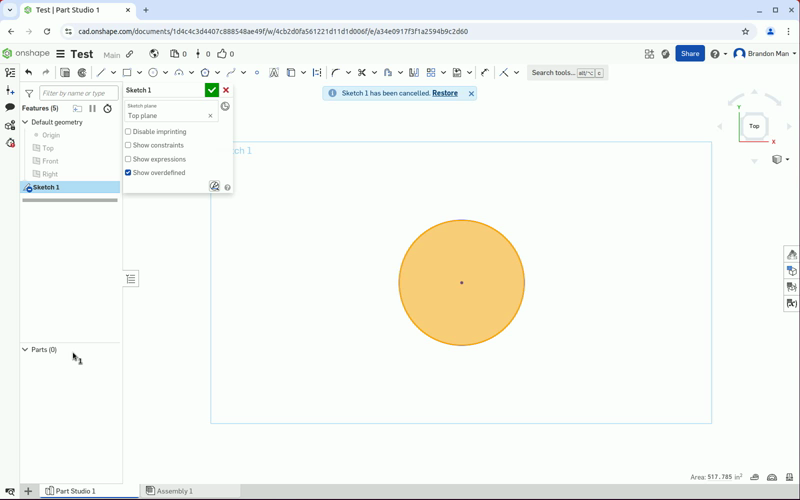
key(shift+y)
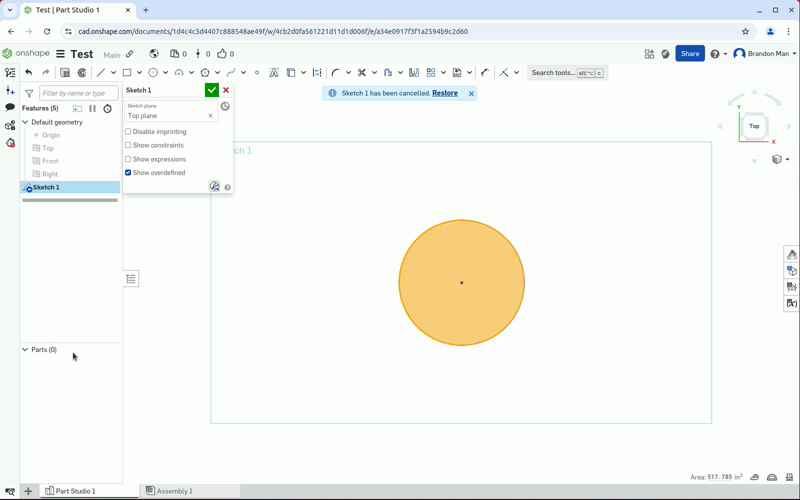
key(shift+e)
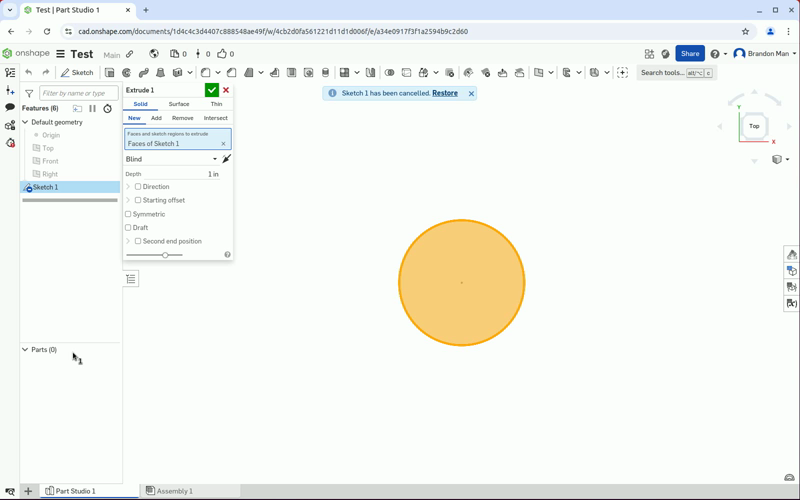
mouse_move(143, 106)
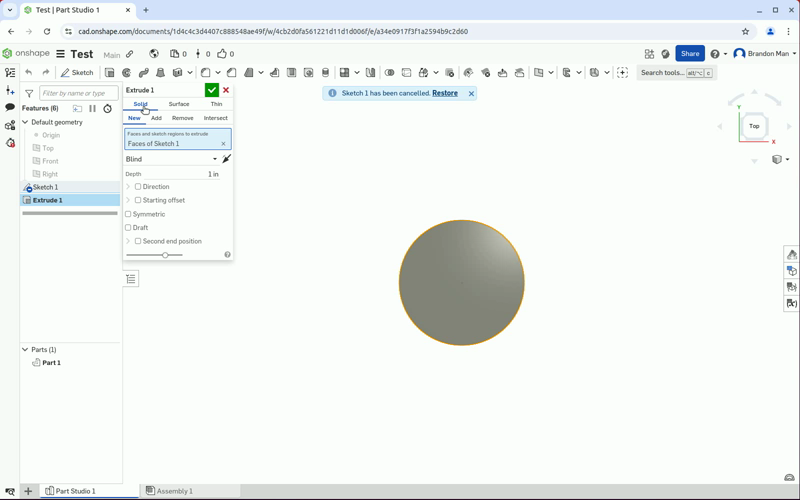
click(143, 106)
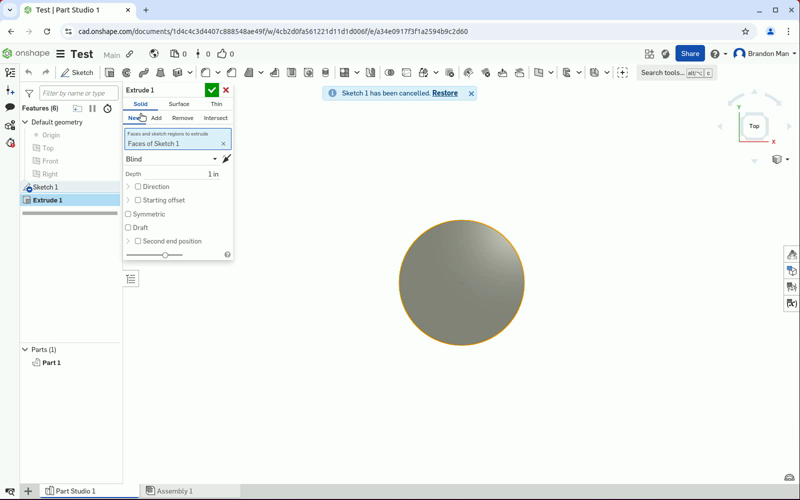
mouse_move(137, 120)
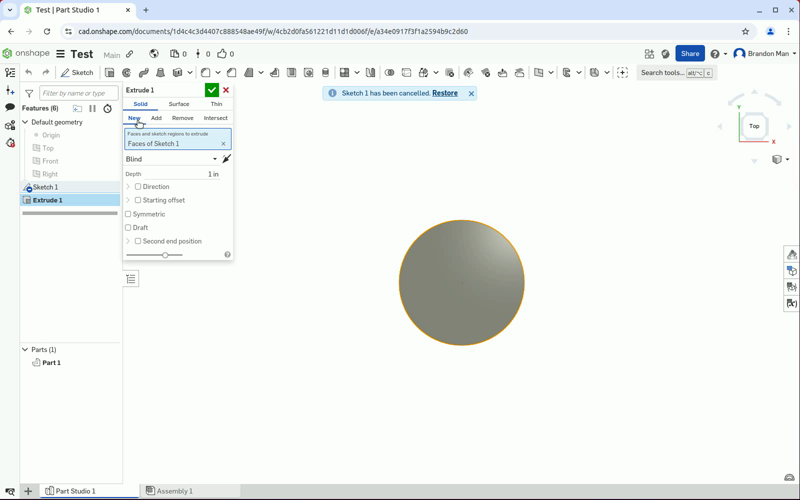
click(137, 120)
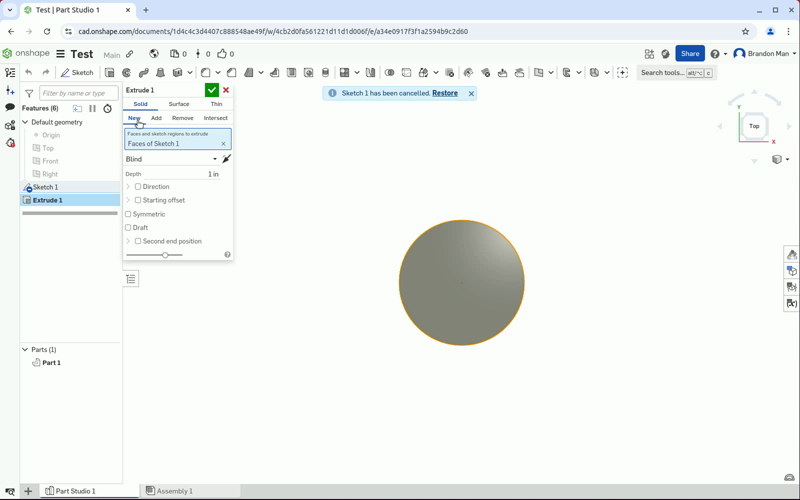
key(tab, 4)
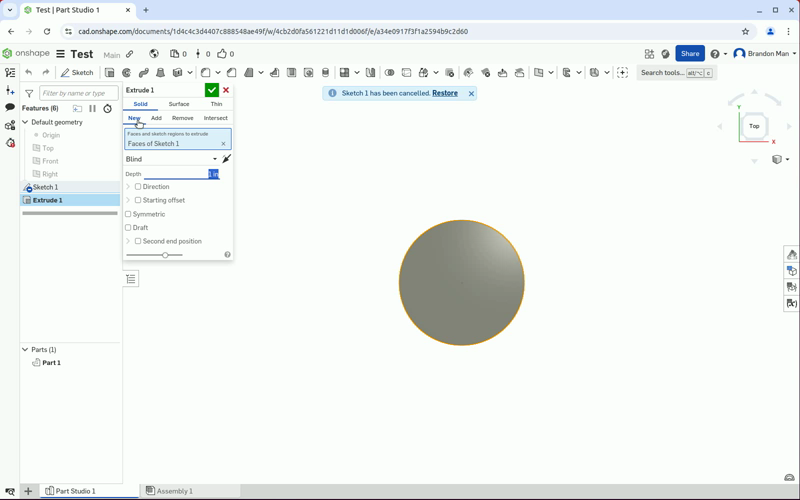
text(-6.258)
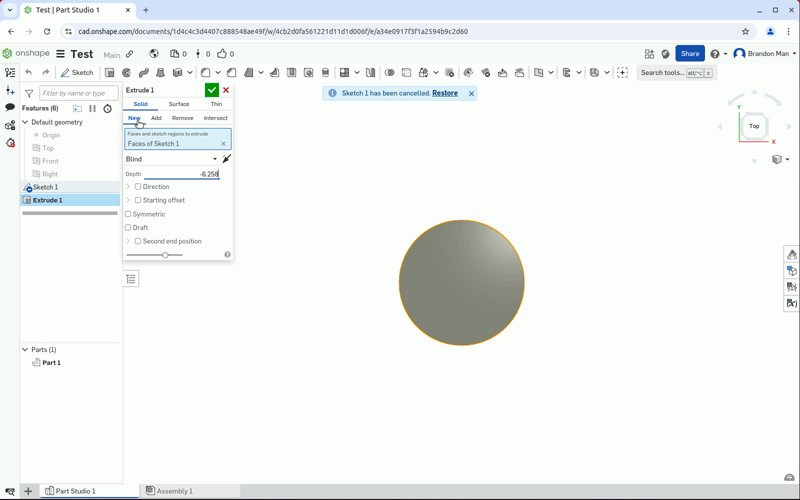
key(enter)
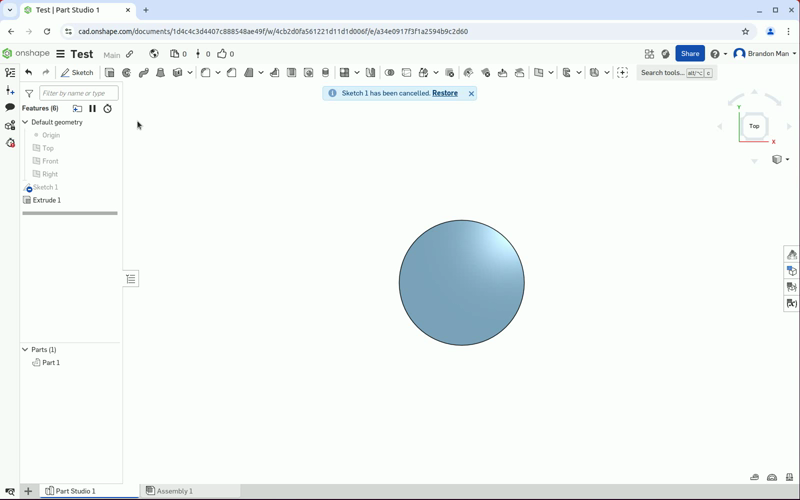
key(shift+h)
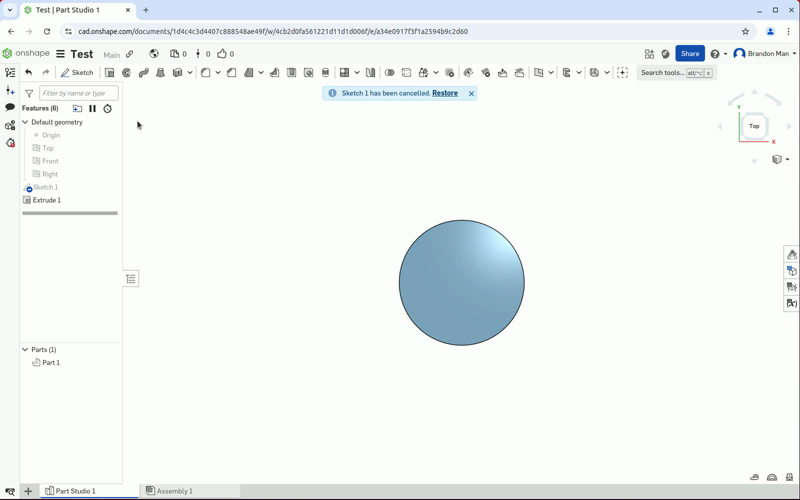
key(shift+h)
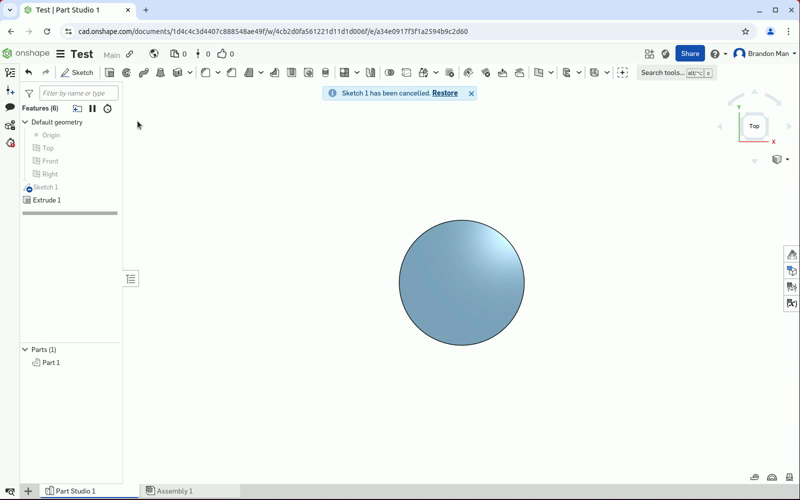
mouse_move(73, 189)
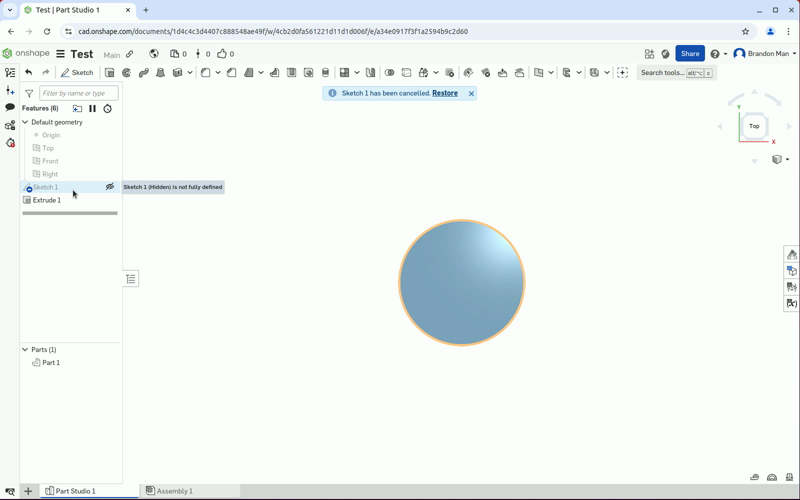
click(73, 189)
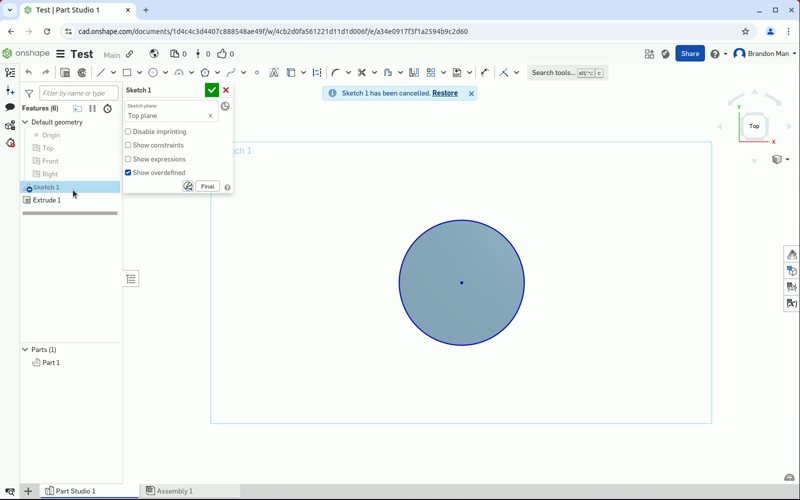
mouse_move(229, 92)
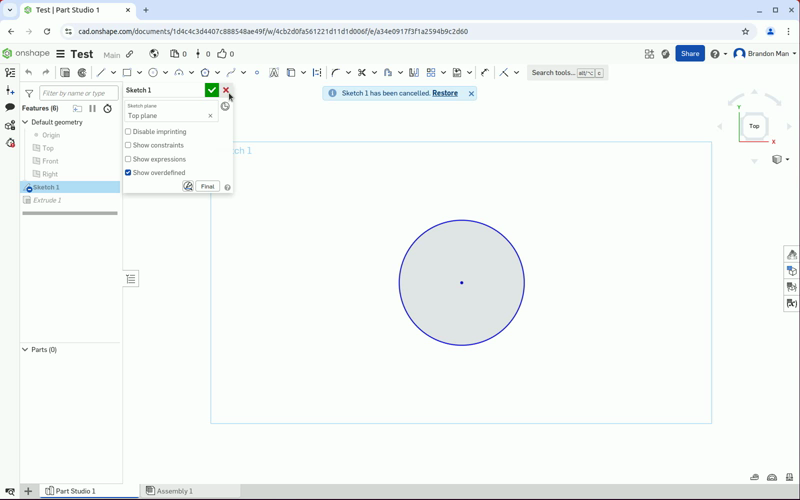
click(229, 92)
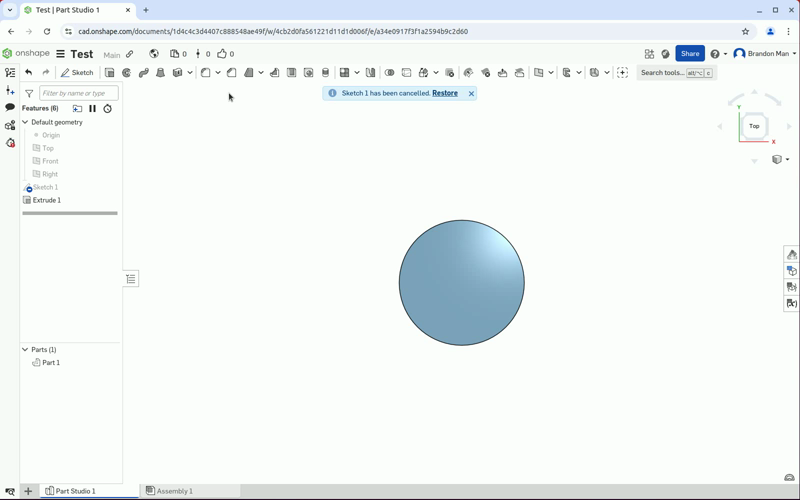
mouse_move(73, 352)
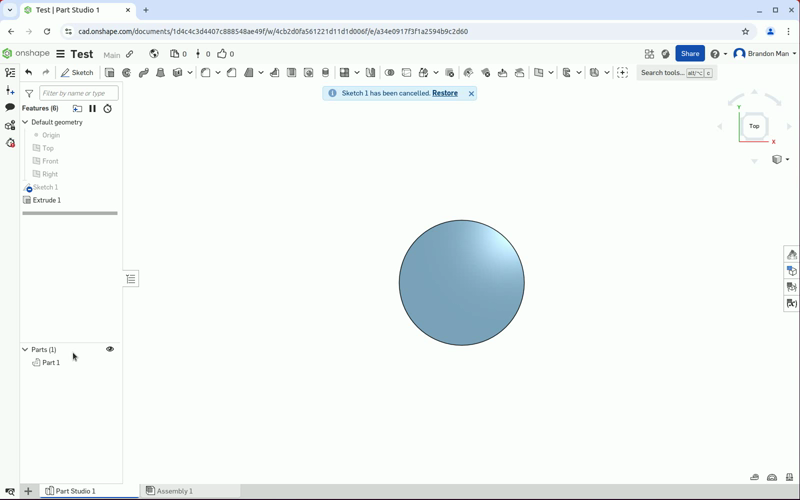
key(y)
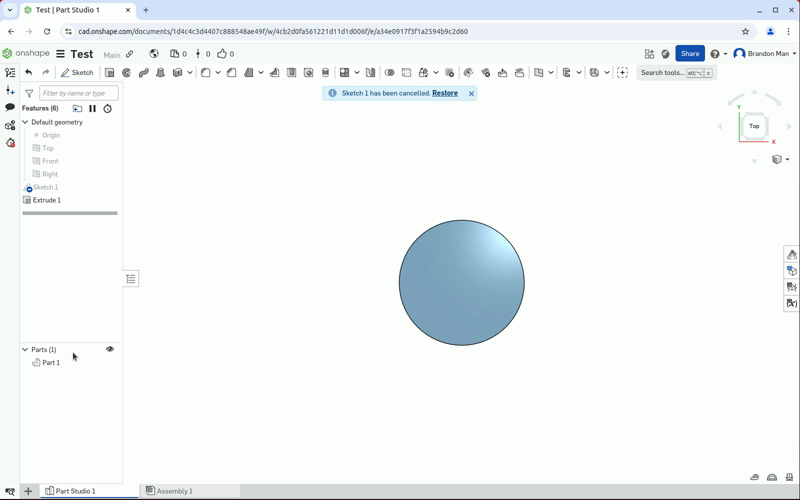
key(shift+p)
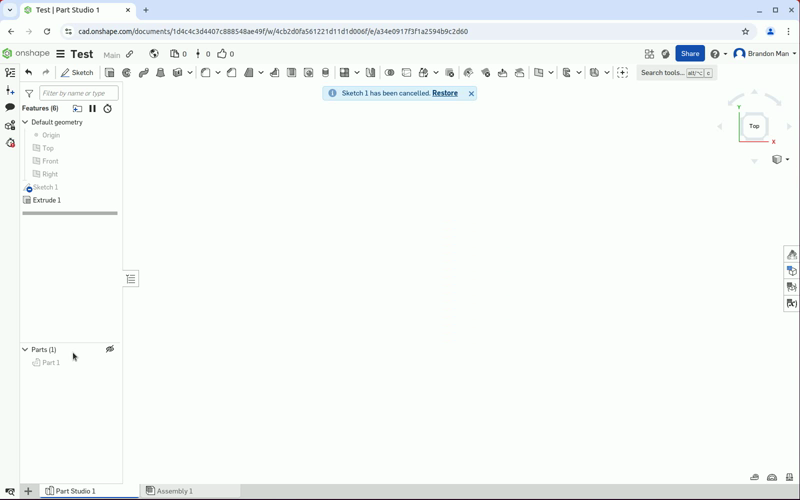
key(space)
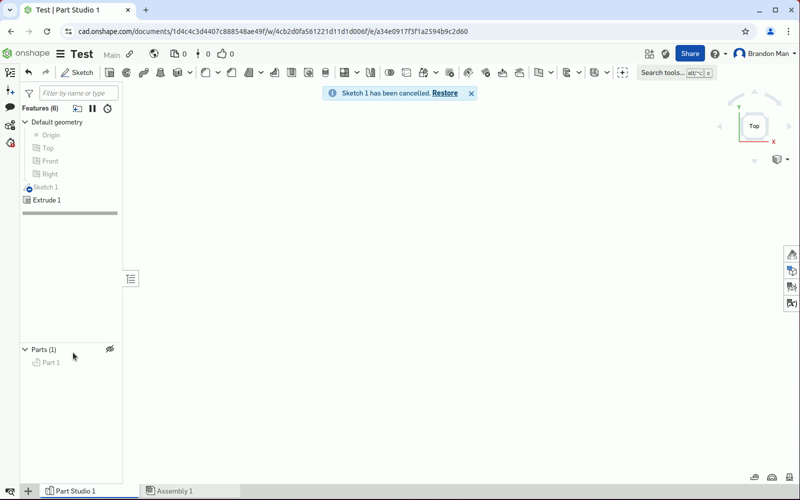
key_down(shift)
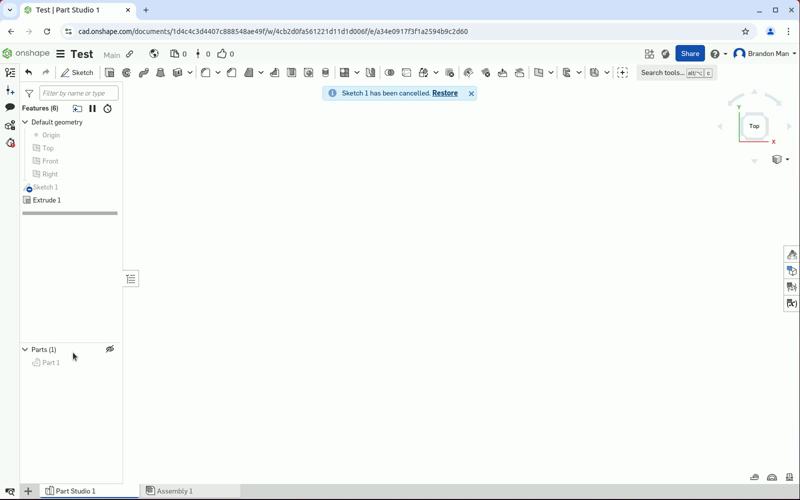
key(up)
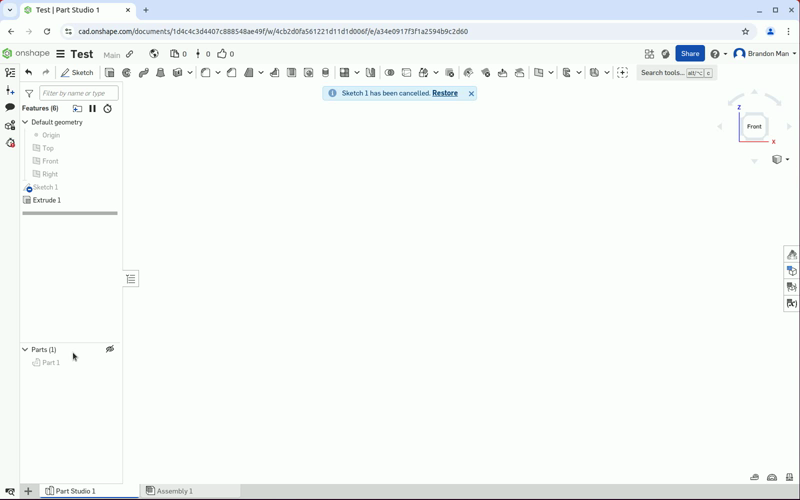
key_up(shift)
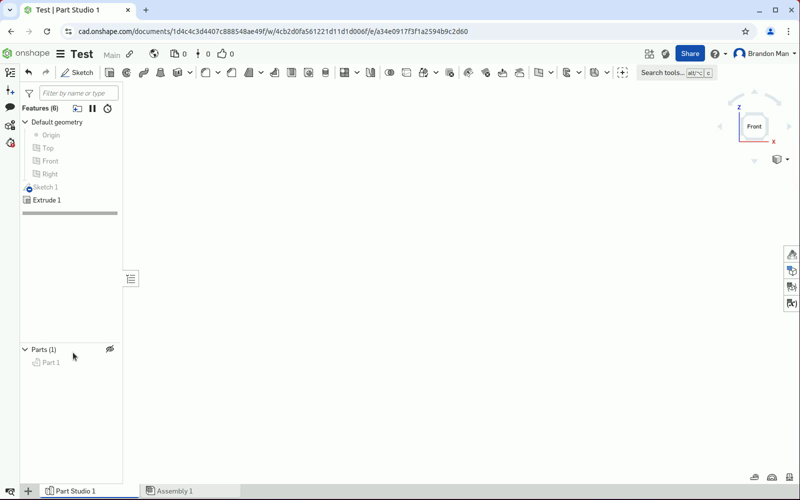
mouse_move(73, 352)
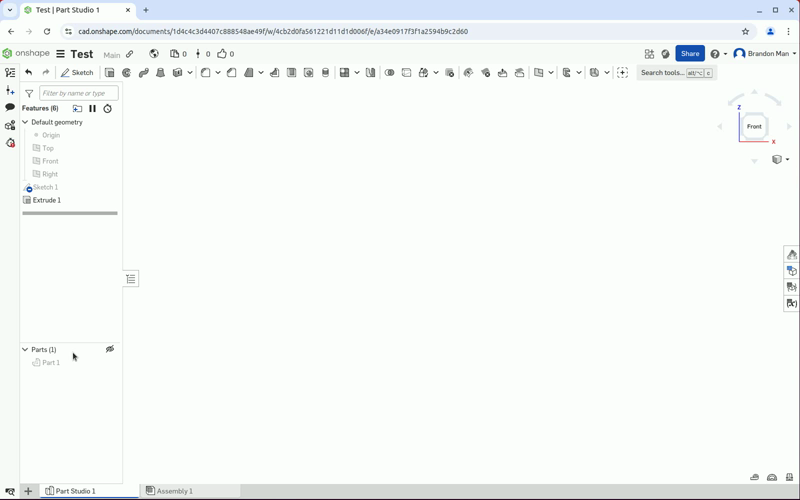
key(shift+y)
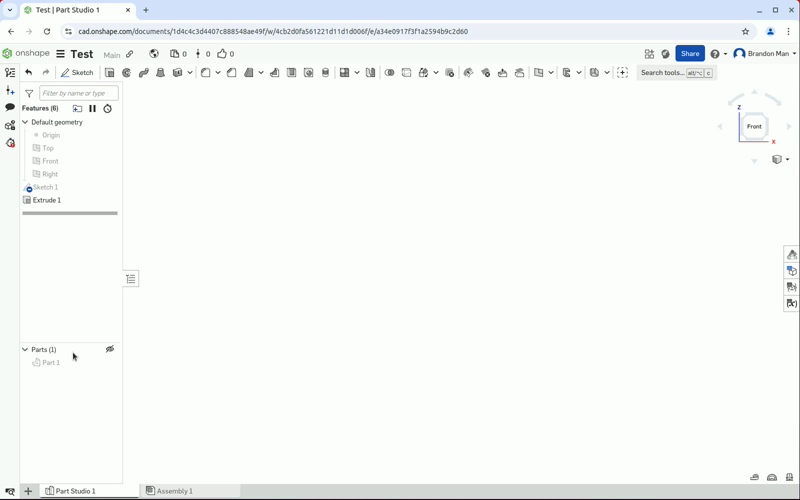
key(shift+s)
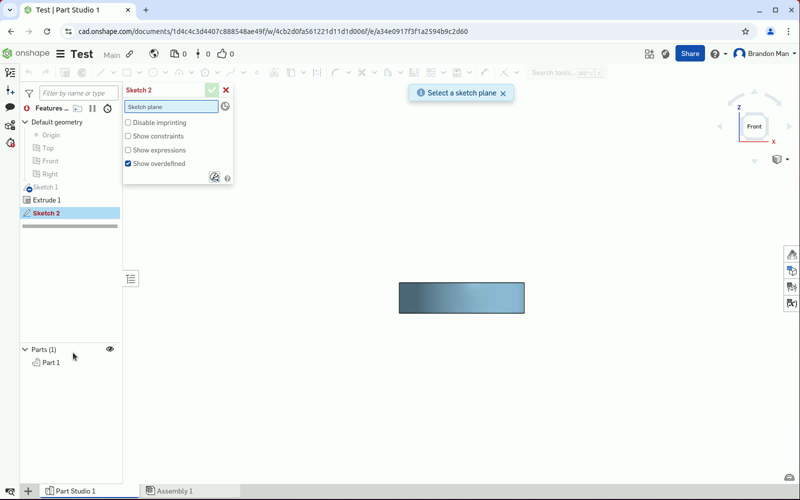
mouse_move(73, 163)
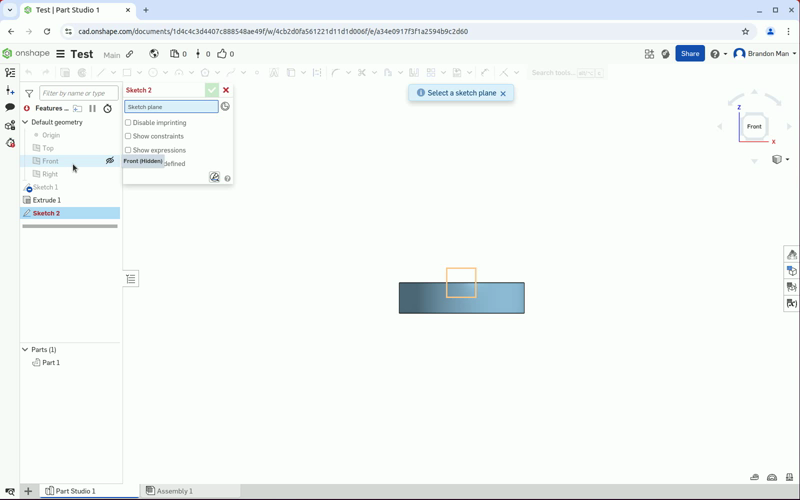
click(73, 163)
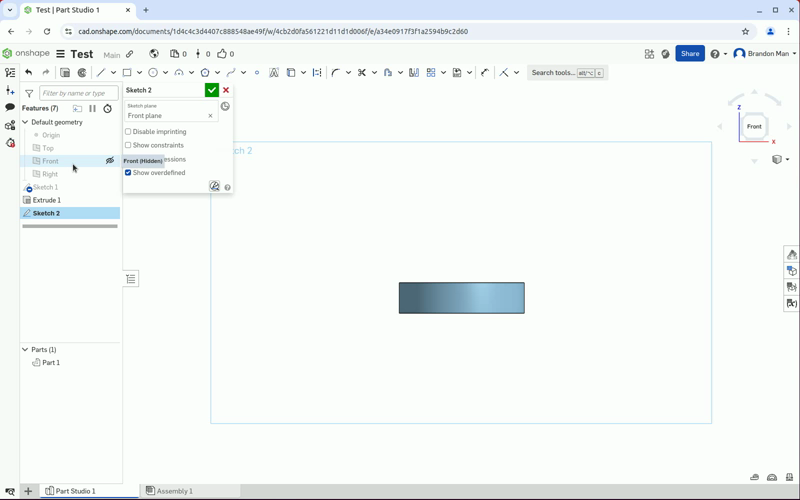
mouse_move(73, 352)
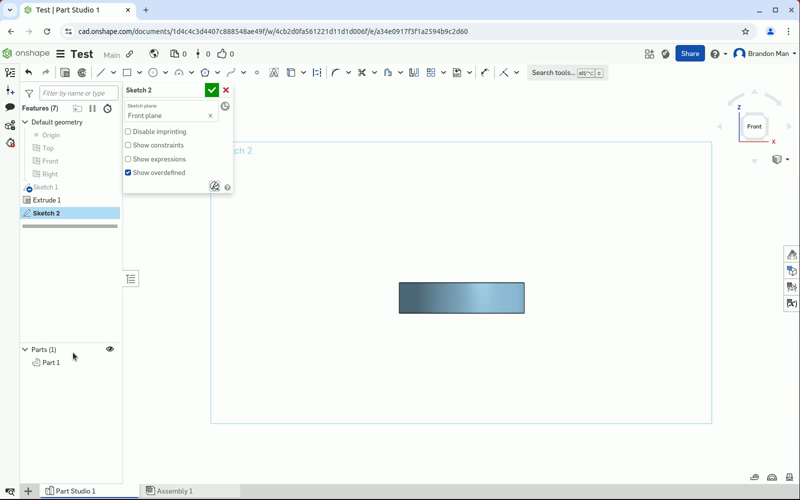
key(y)
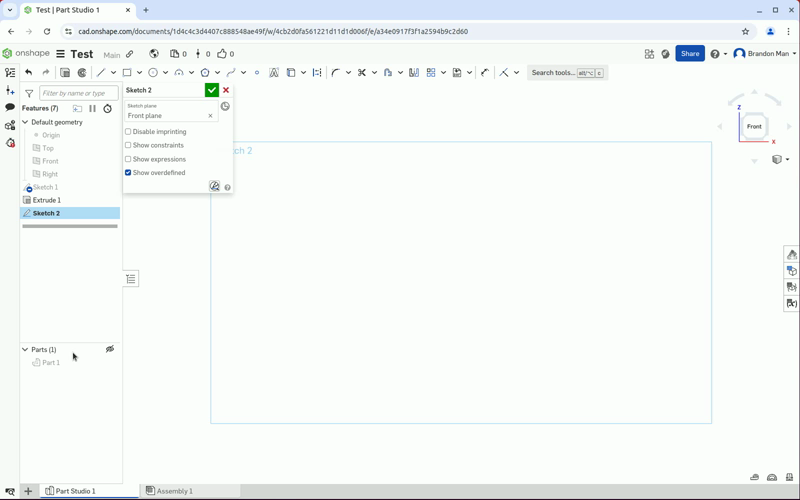
key(l)
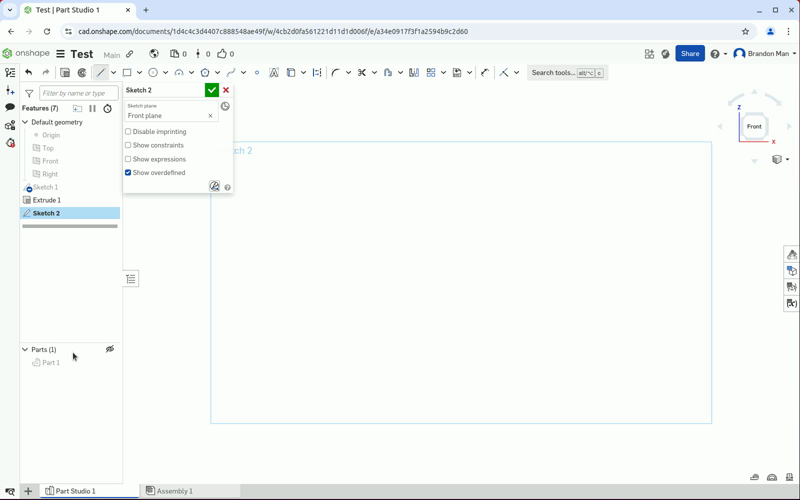
key_down(shift)
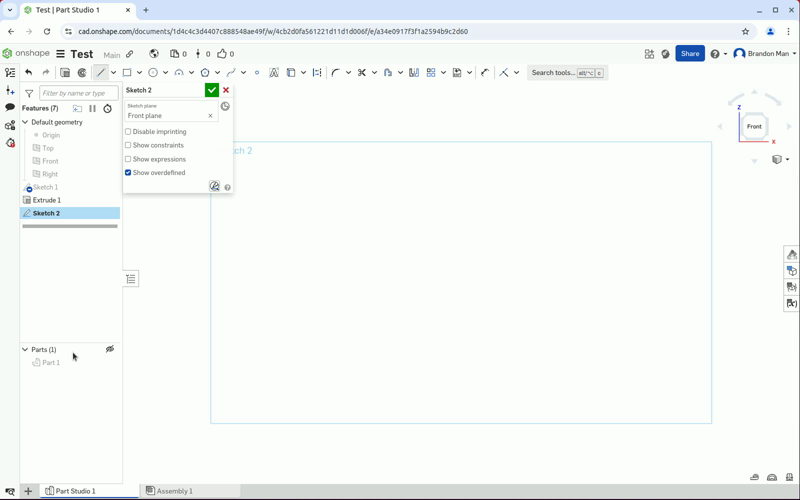
mouse_move(407, 282)
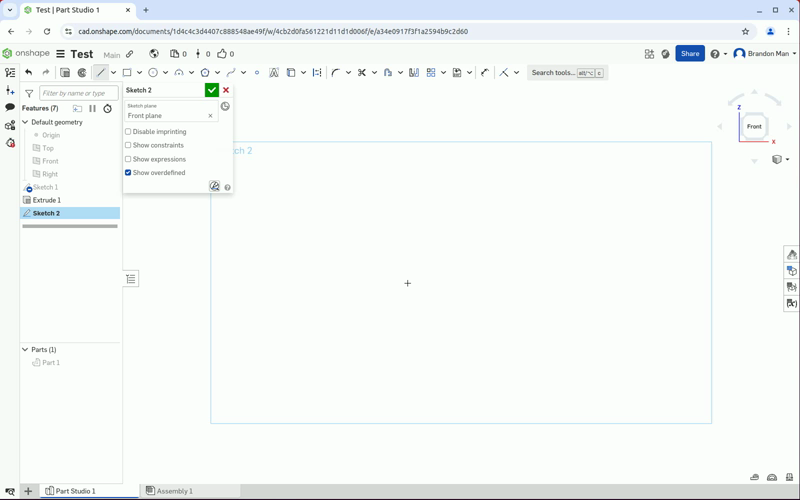
click(407, 282)
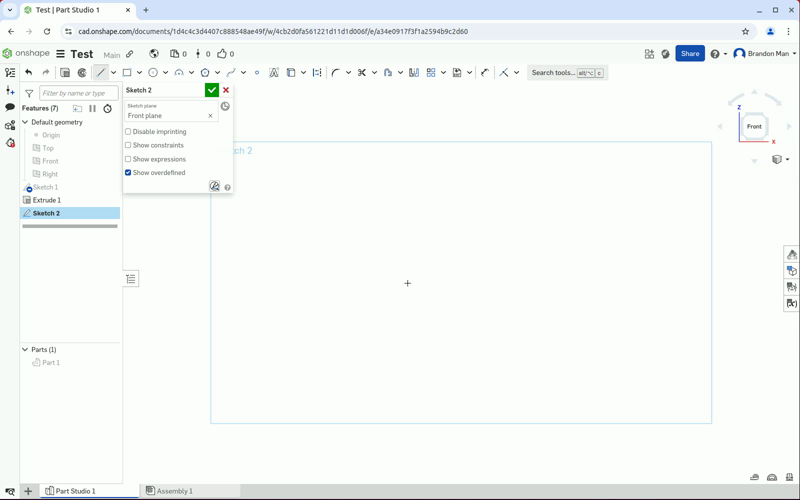
key_up(shift)
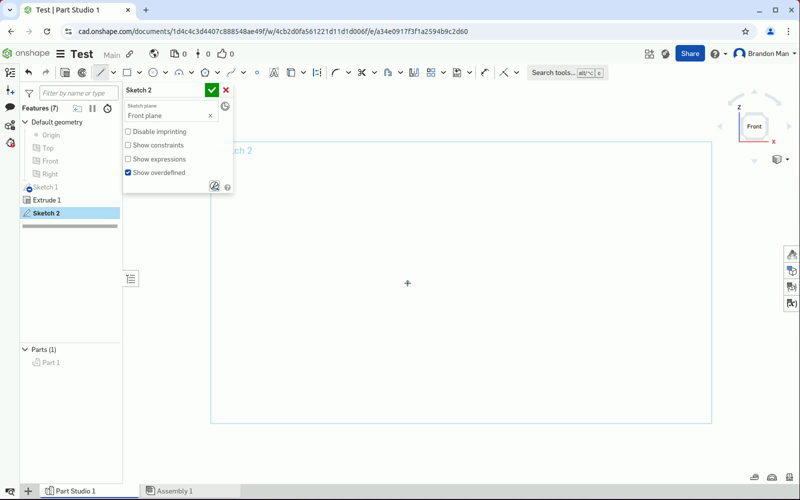
key_down(shift)
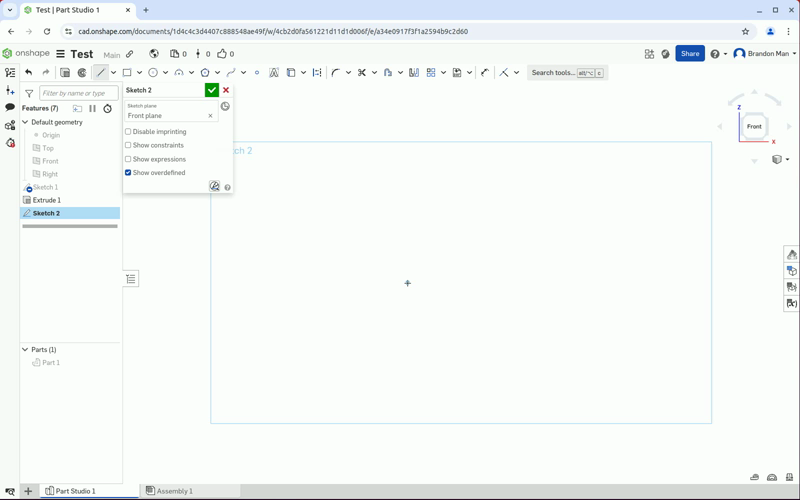
mouse_move(437, 282)
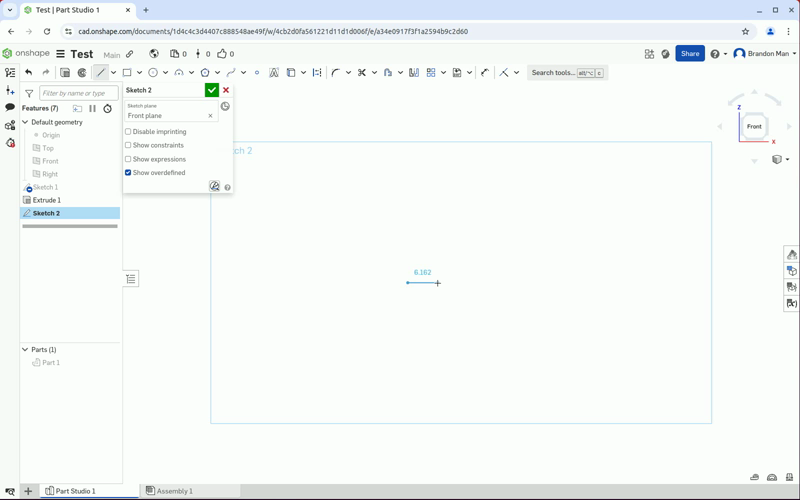
mouse_move(432, 282)
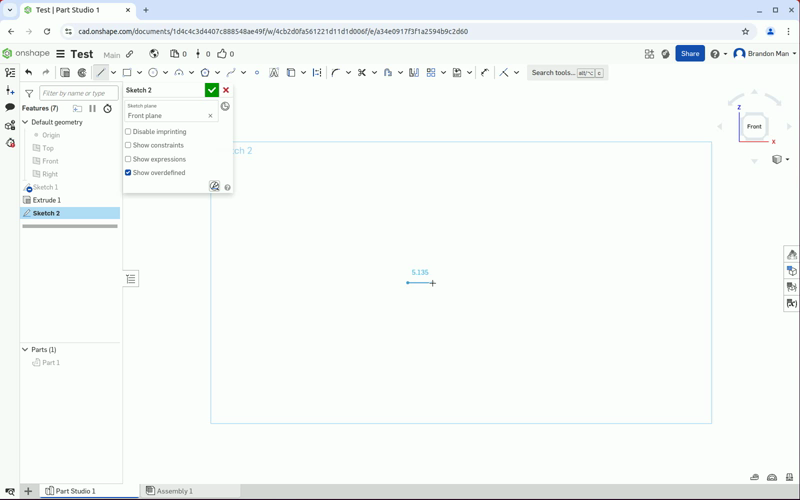
click(432, 282)
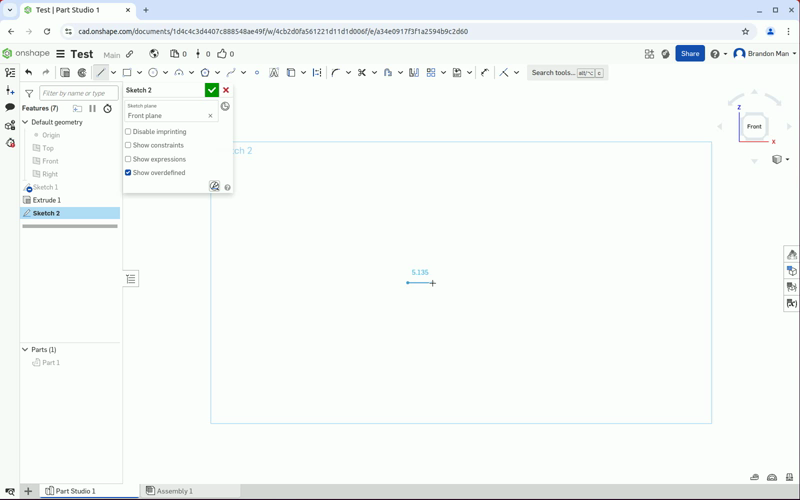
key_up(shift)
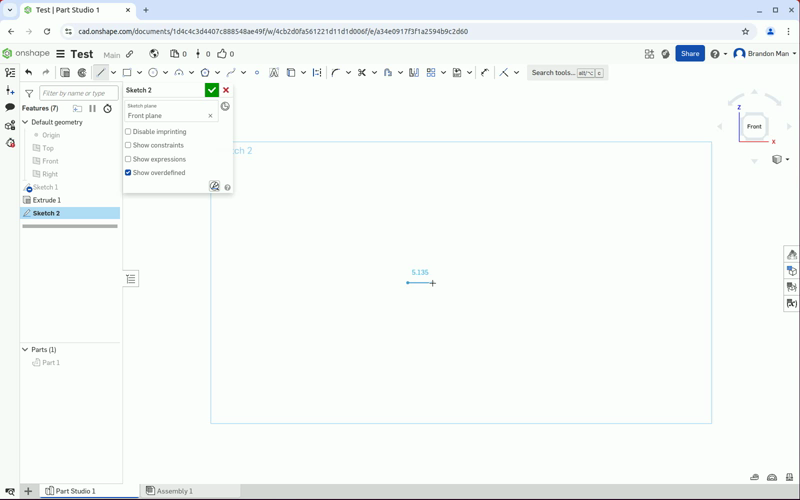
key_down(shift)
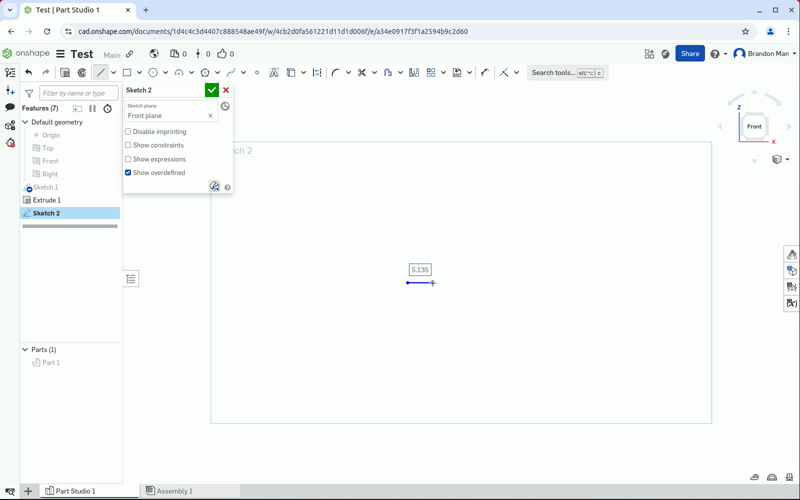
mouse_move(462, 282)
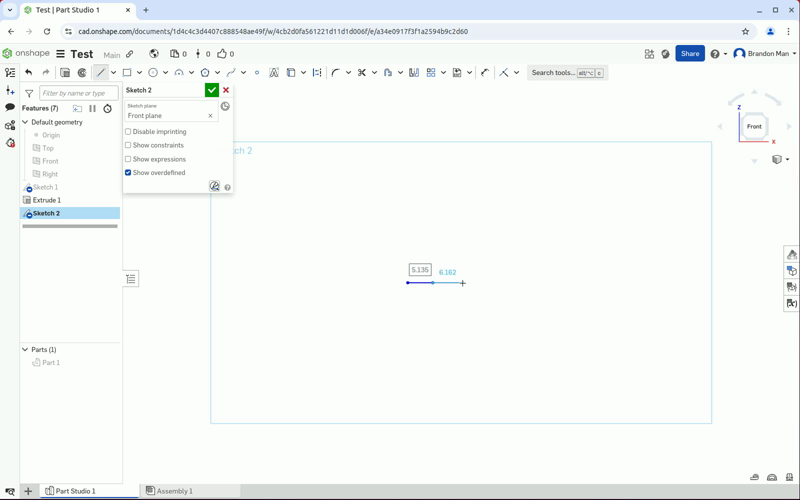
mouse_move(461, 237)
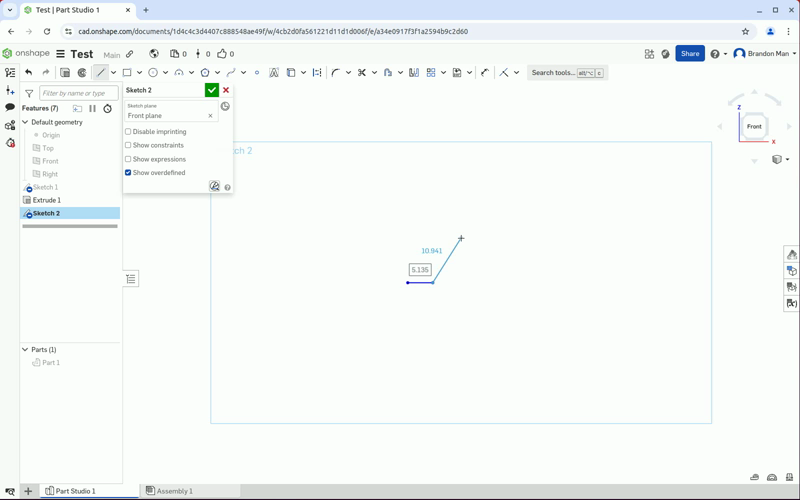
click(461, 237)
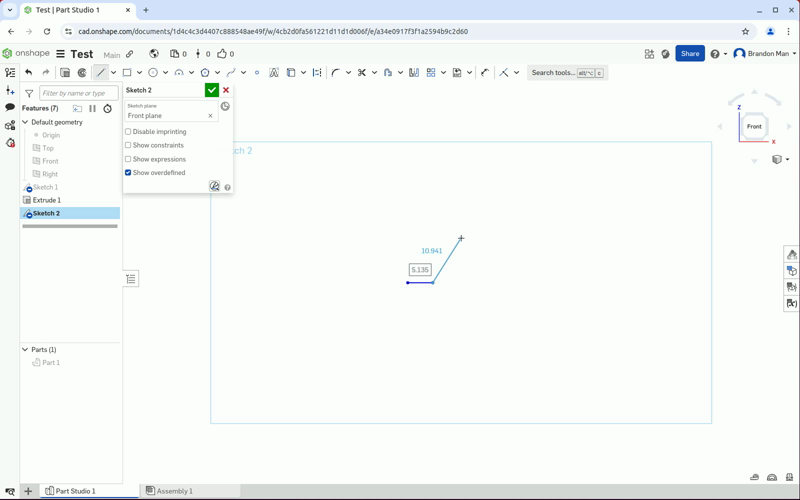
key_up(shift)
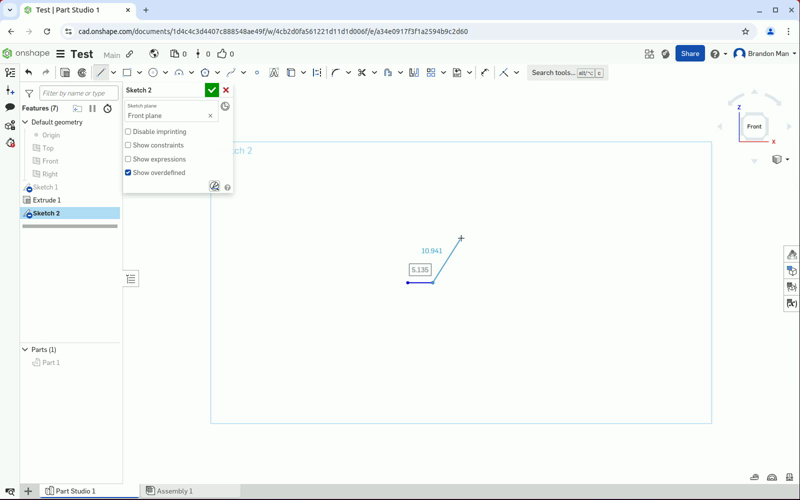
key_down(shift)
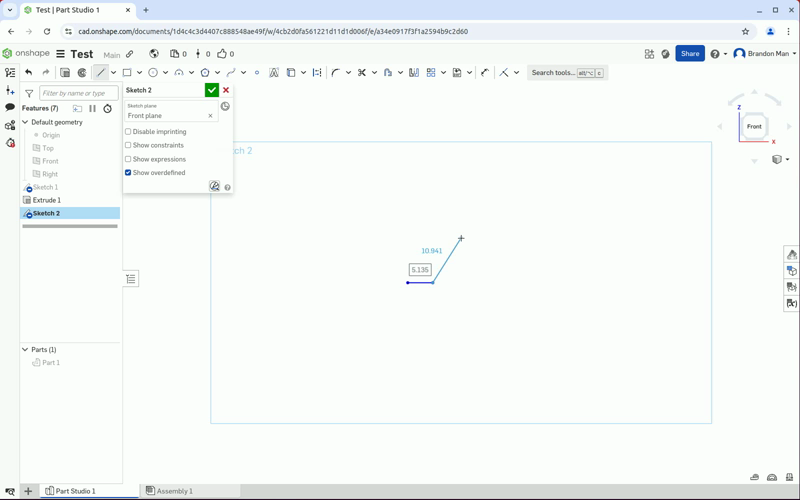
mouse_move(491, 237)
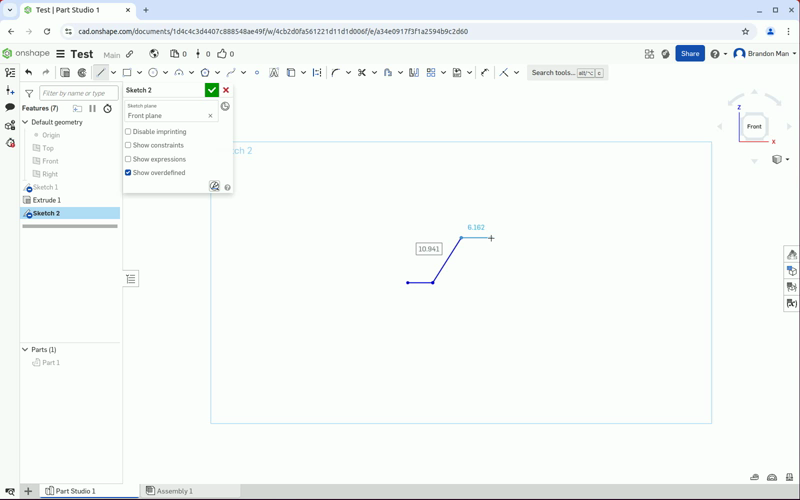
mouse_move(489, 282)
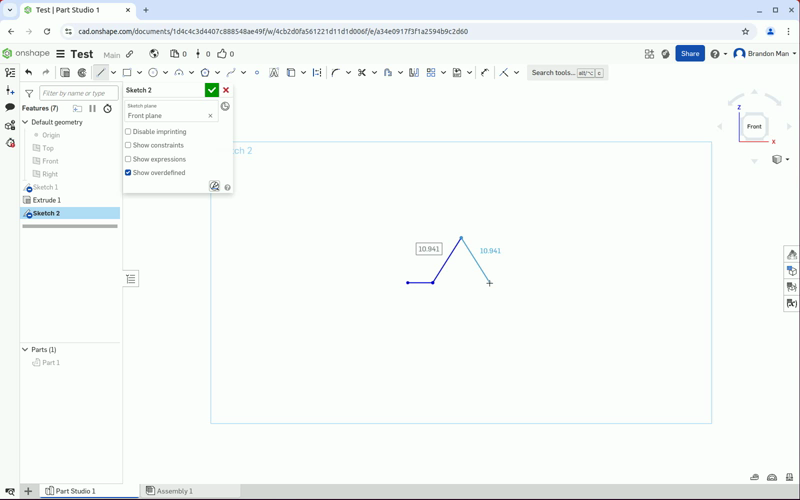
click(489, 282)
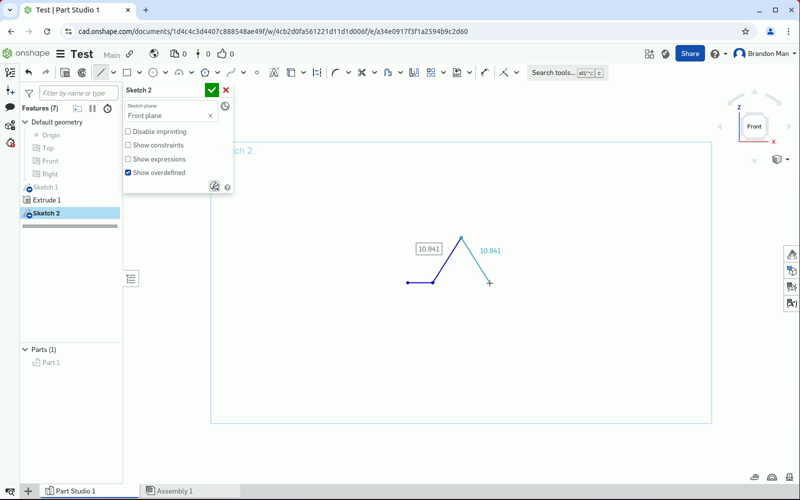
key_up(shift)
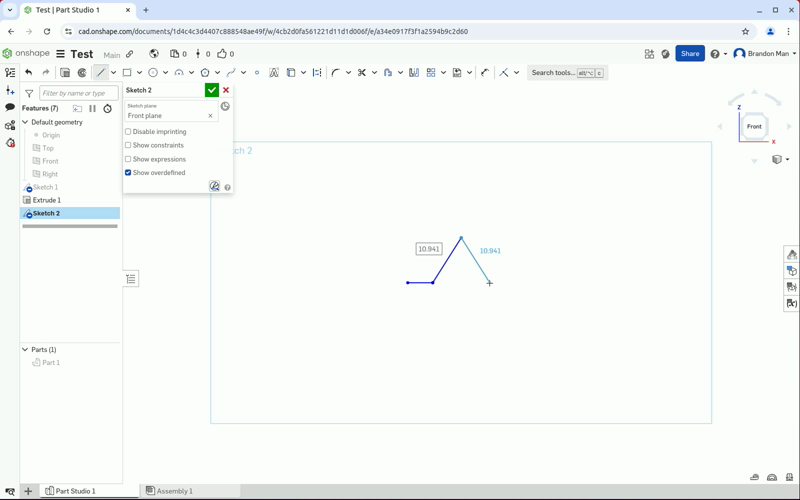
key_down(shift)
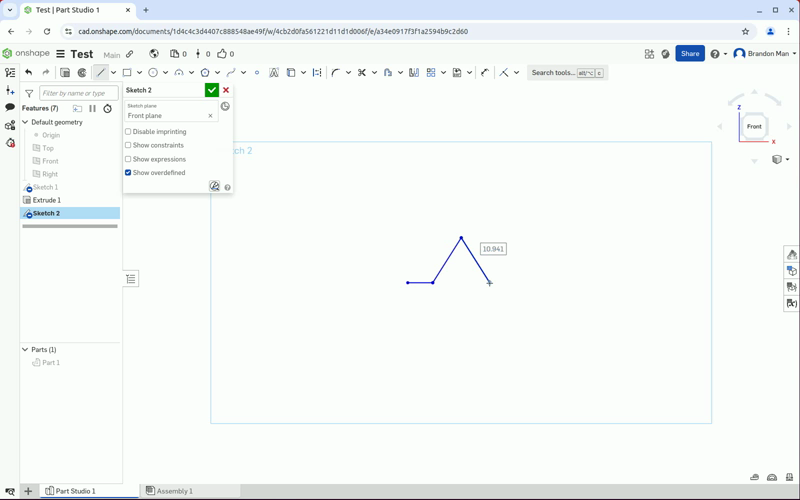
mouse_move(519, 282)
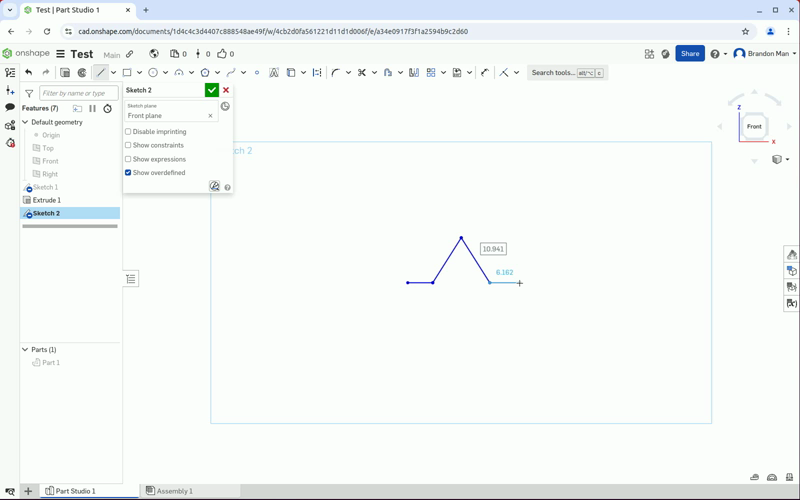
mouse_move(514, 282)
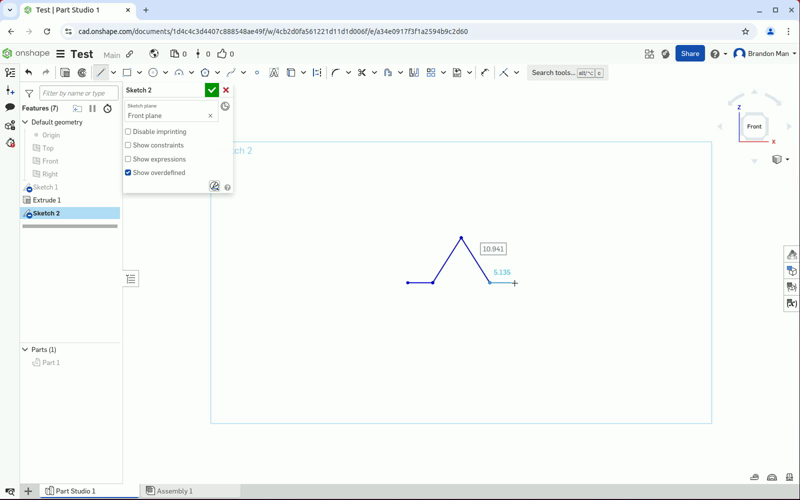
click(514, 282)
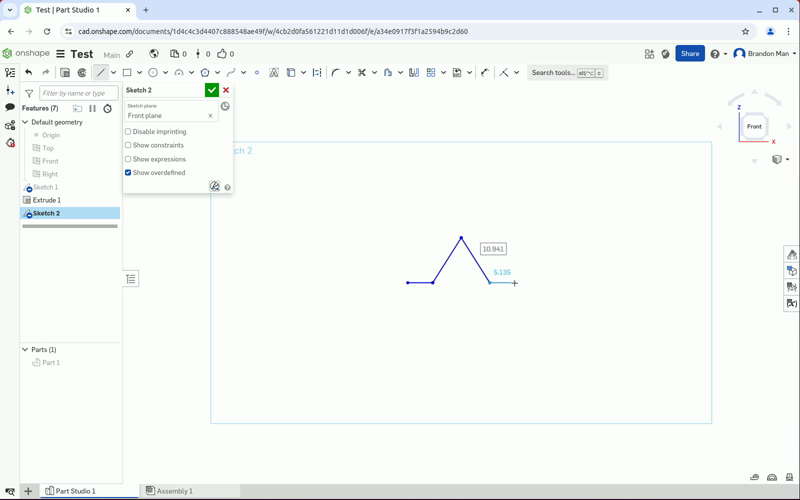
key_up(shift)
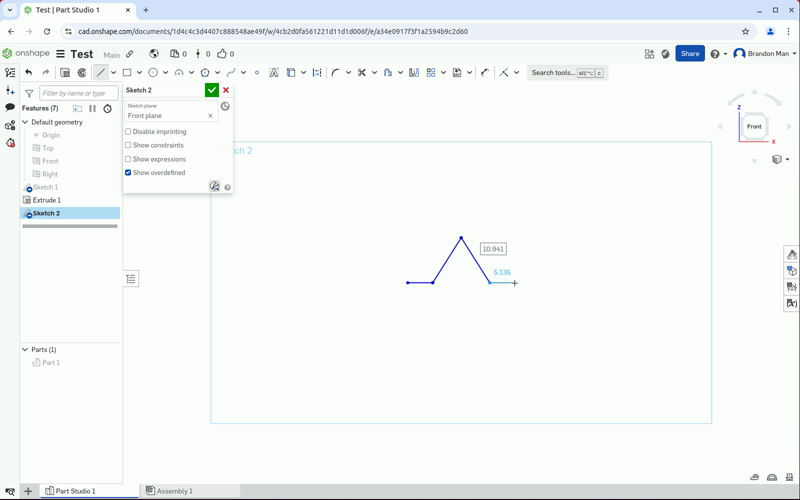
key_down(shift)
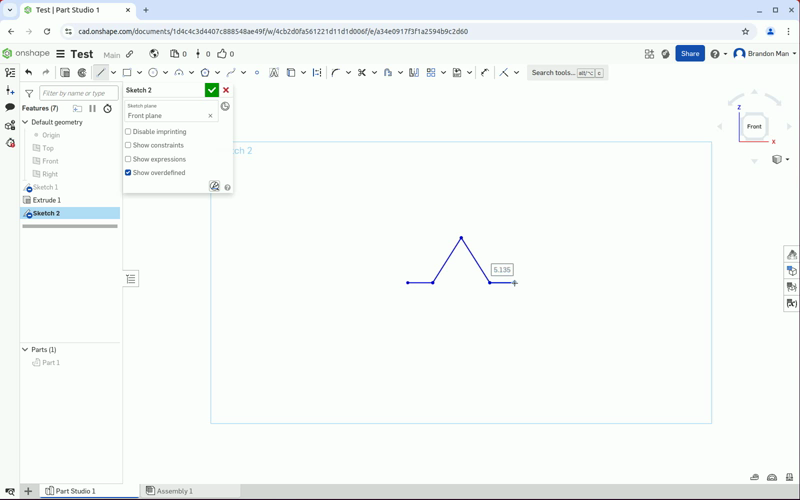
mouse_move(476, 223)
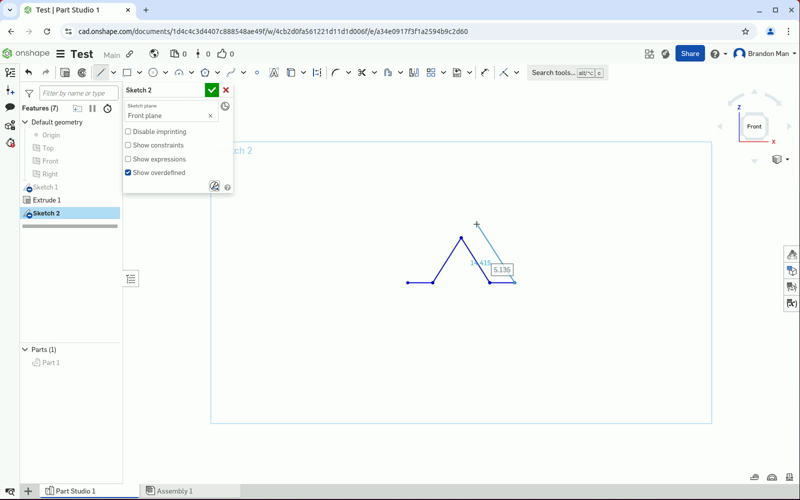
click(476, 223)
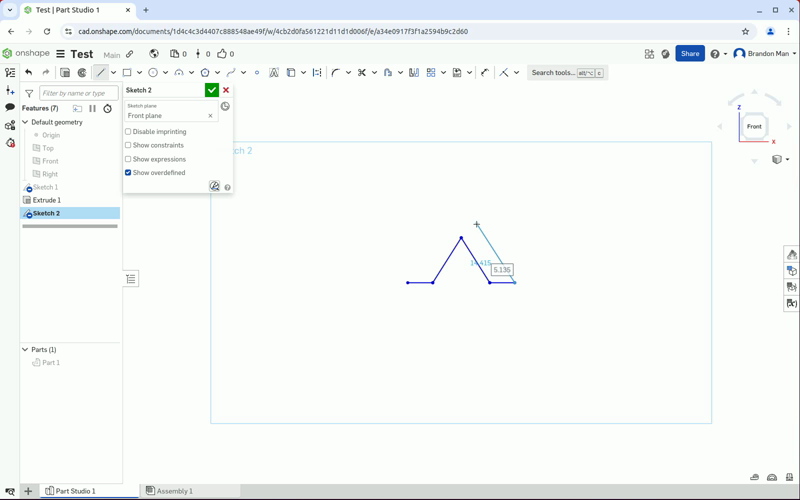
key_up(shift)
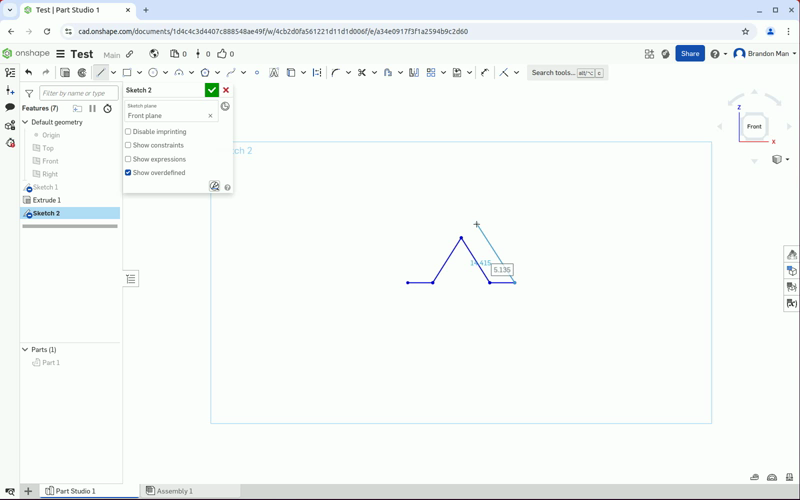
key_down(shift)
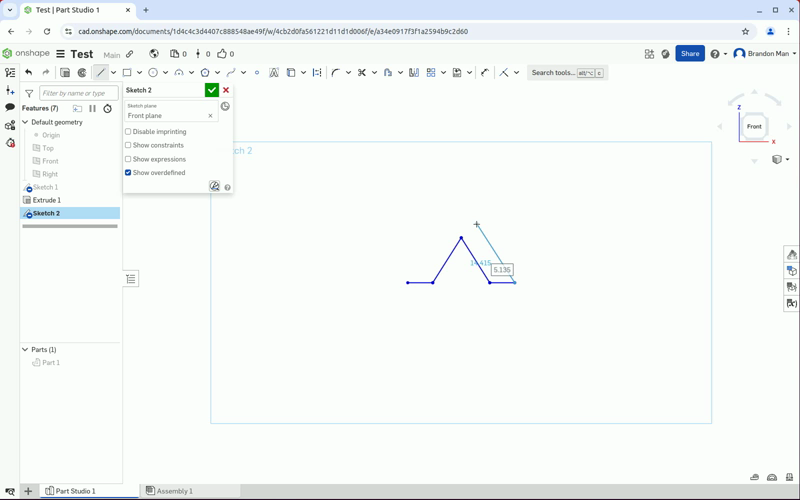
mouse_move(510, 170)
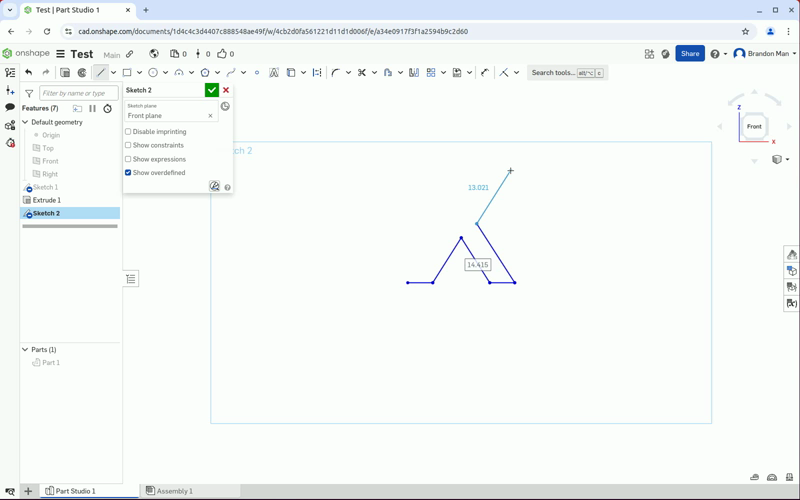
click(510, 170)
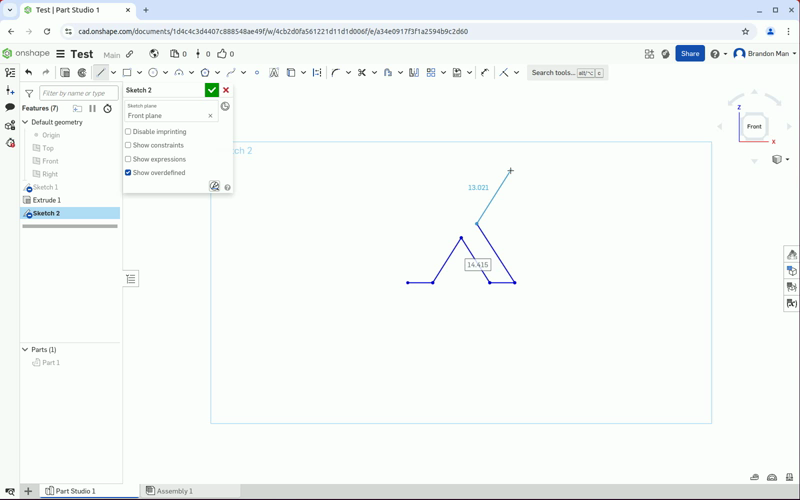
key_up(shift)
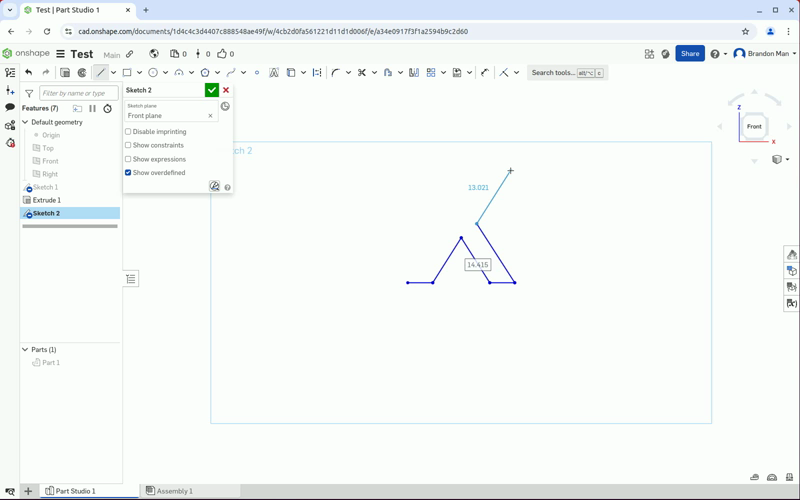
key_down(shift)
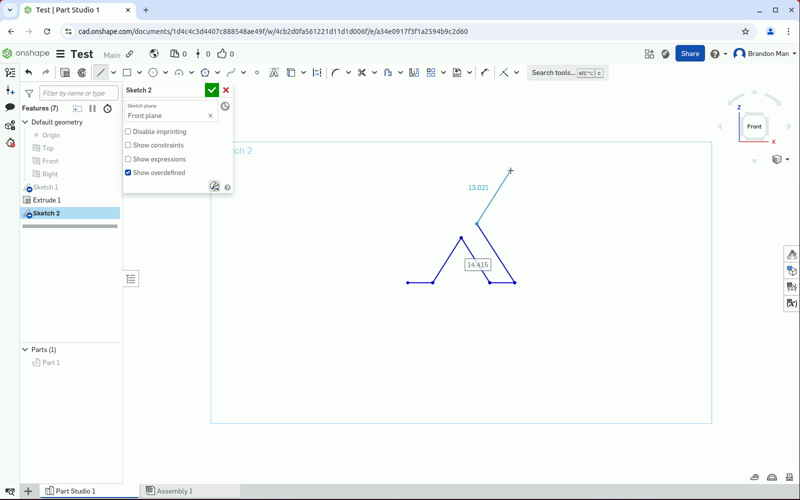
mouse_move(540, 170)
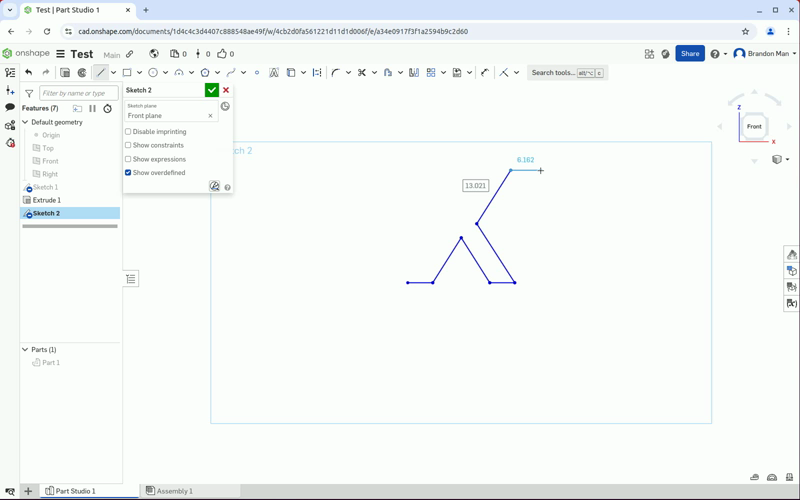
mouse_move(486, 170)
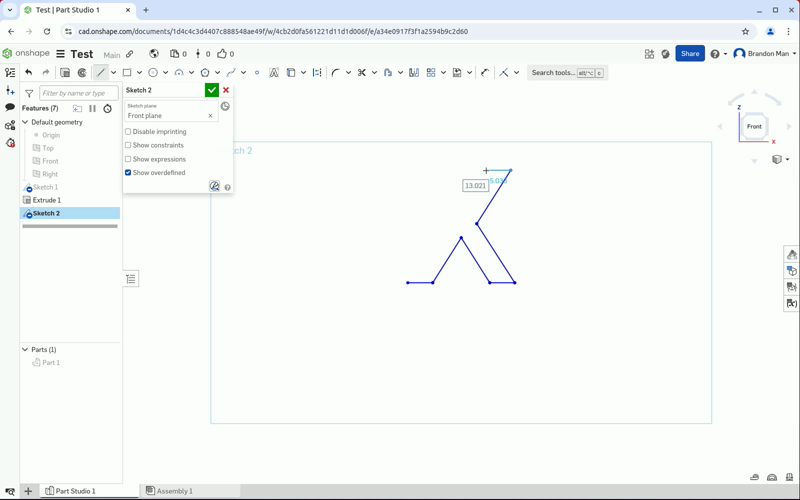
click(486, 170)
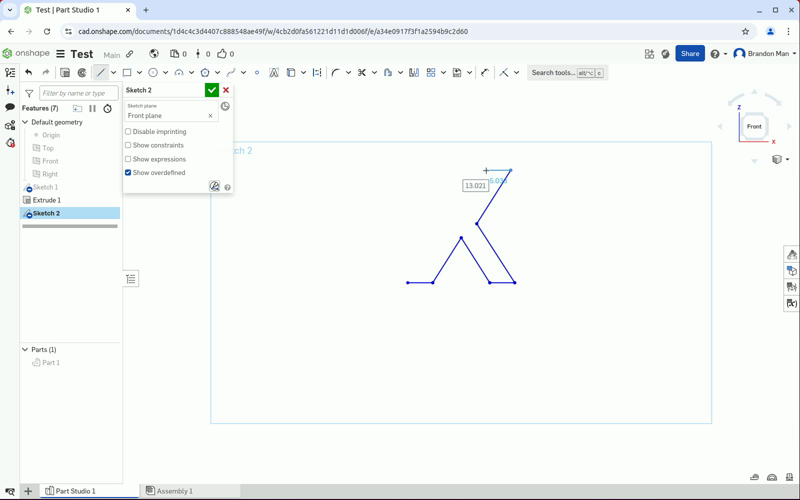
key_up(shift)
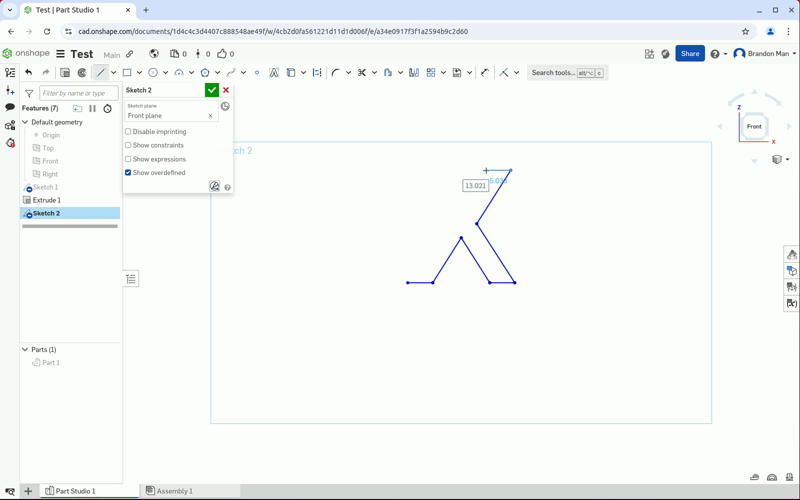
key_down(shift)
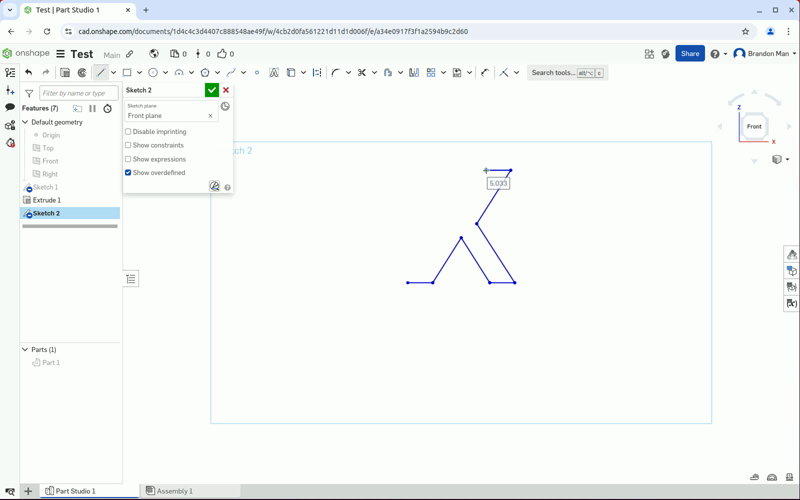
mouse_move(516, 170)
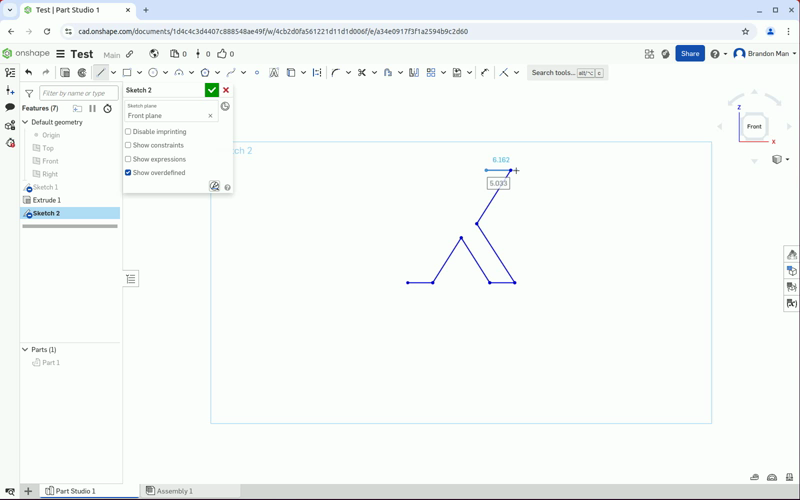
mouse_move(461, 210)
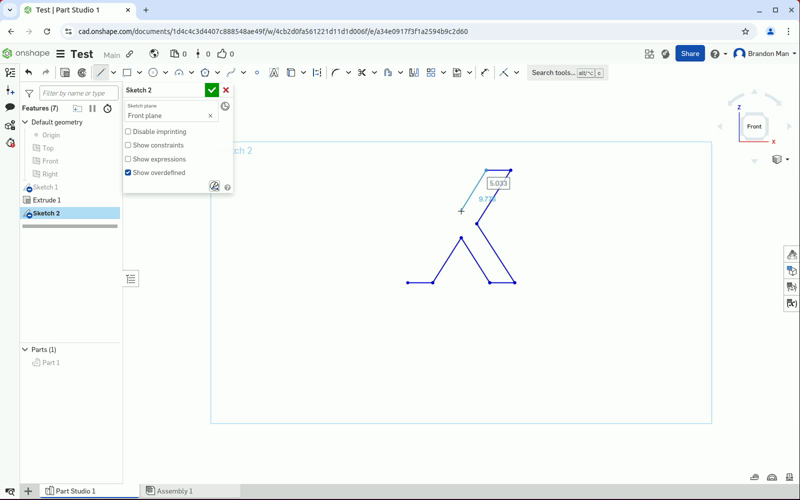
click(461, 210)
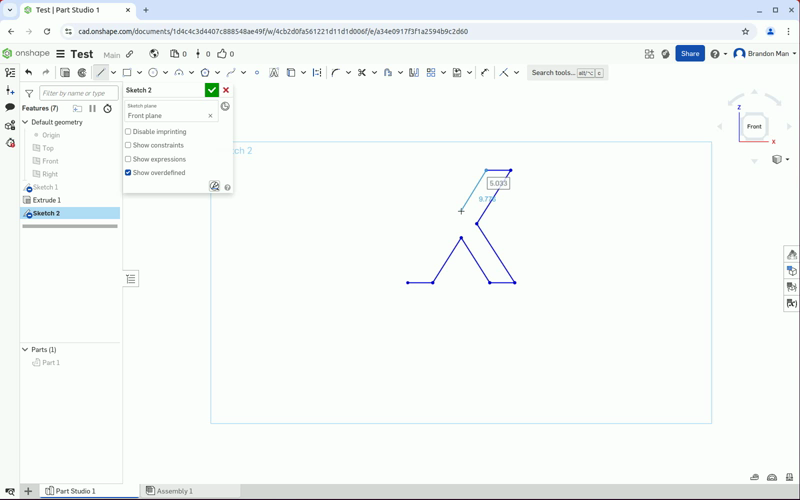
key_up(shift)
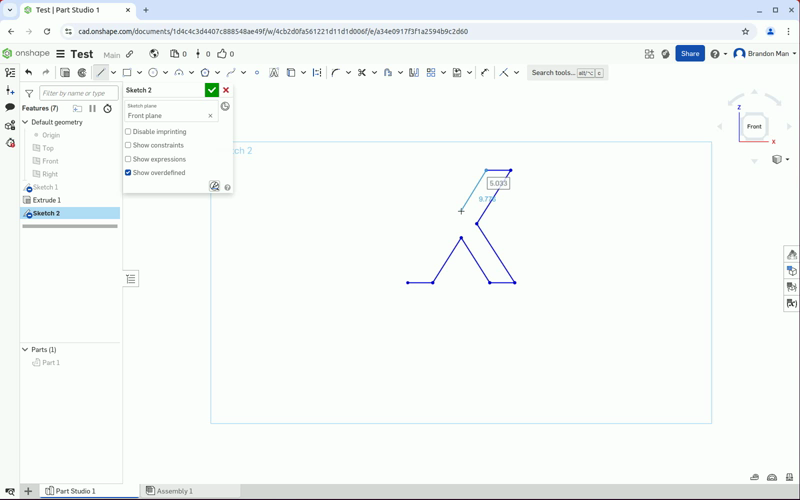
key_down(shift)
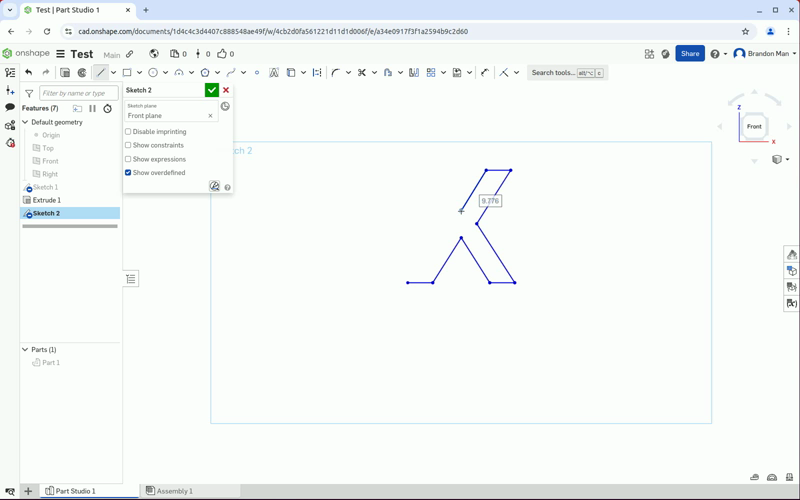
mouse_move(491, 210)
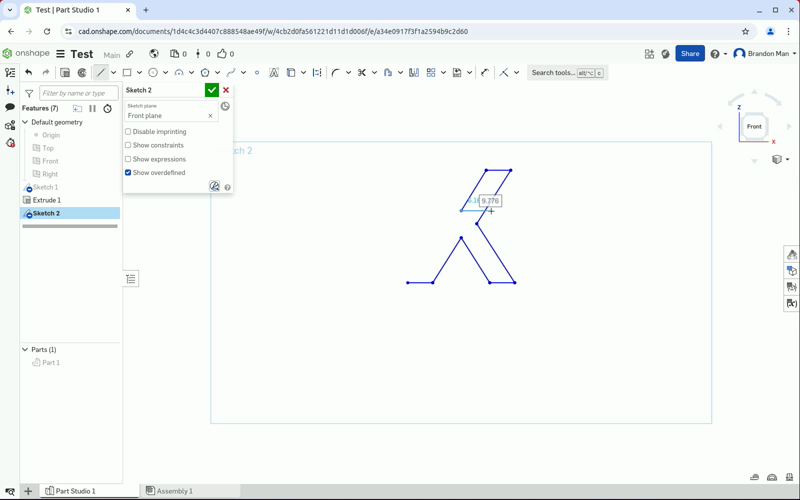
mouse_move(436, 170)
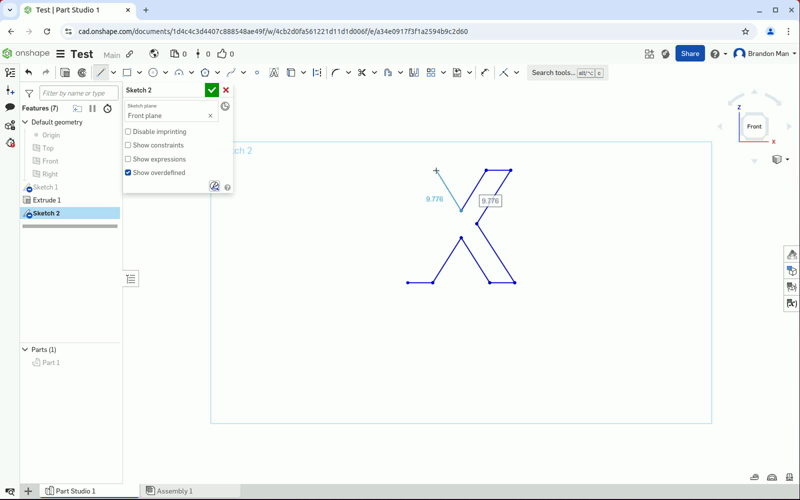
click(436, 170)
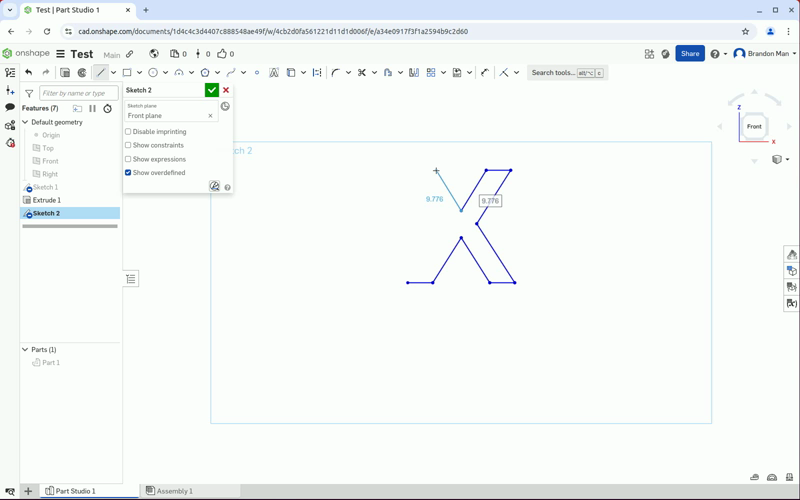
key_up(shift)
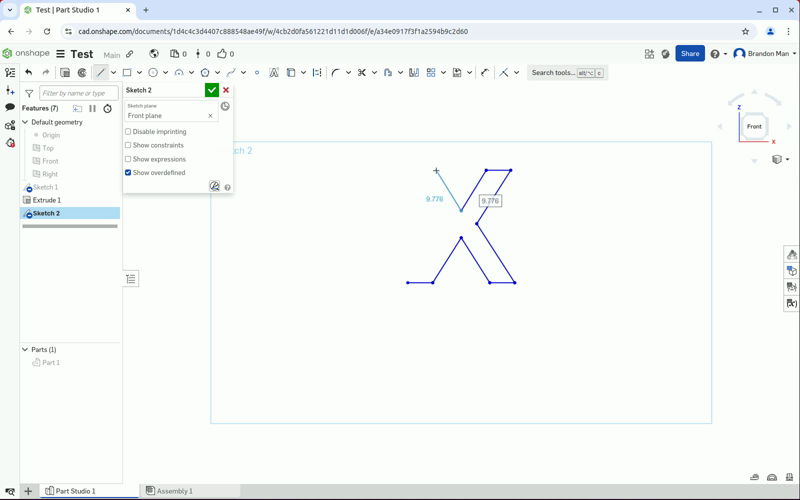
key_down(shift)
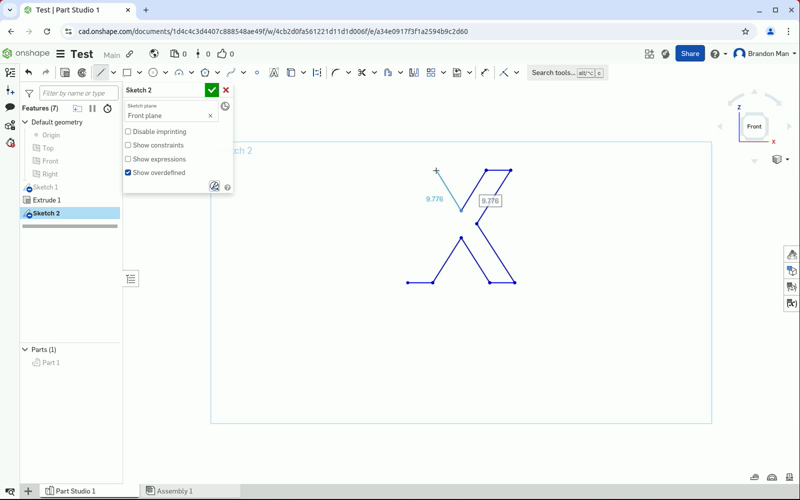
mouse_move(466, 170)
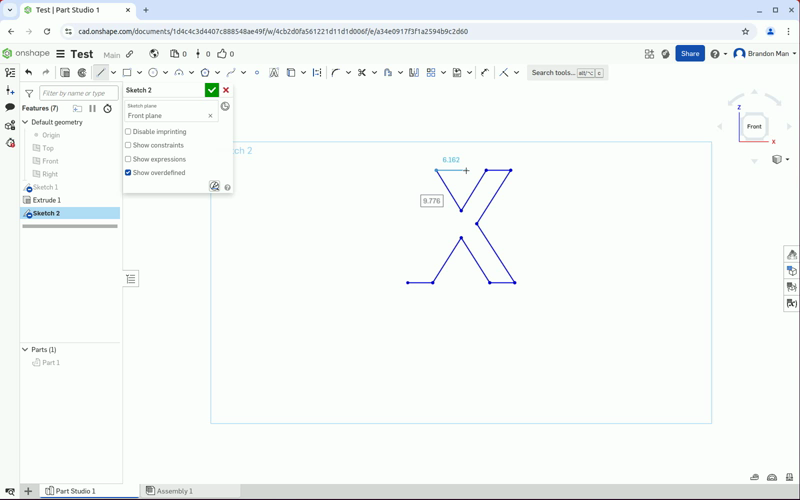
mouse_move(411, 170)
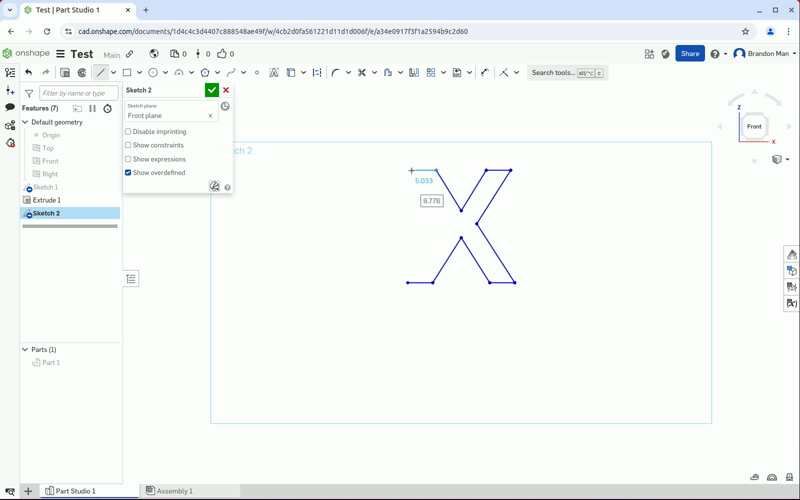
click(411, 170)
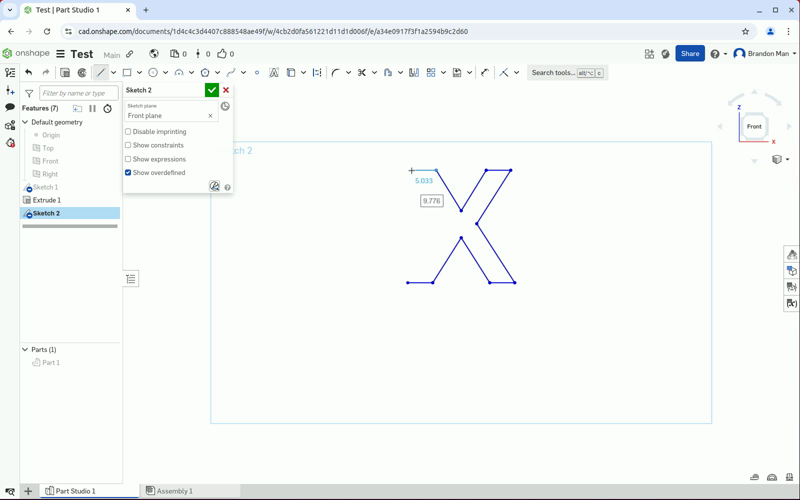
key_up(shift)
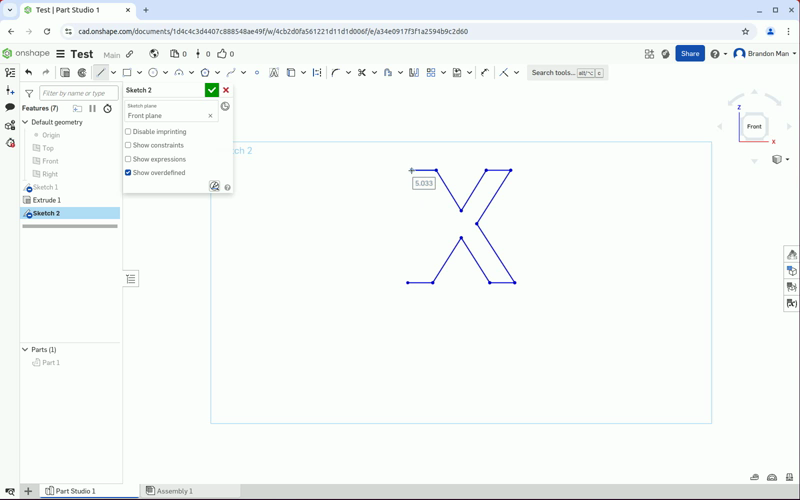
key_down(shift)
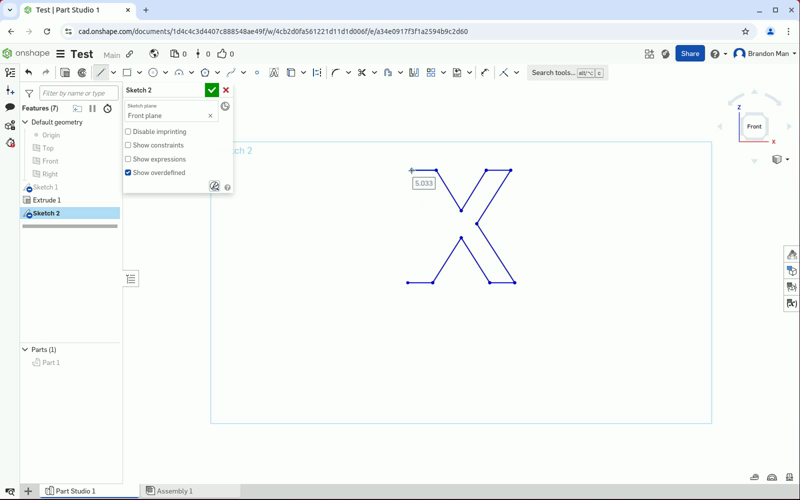
mouse_move(447, 223)
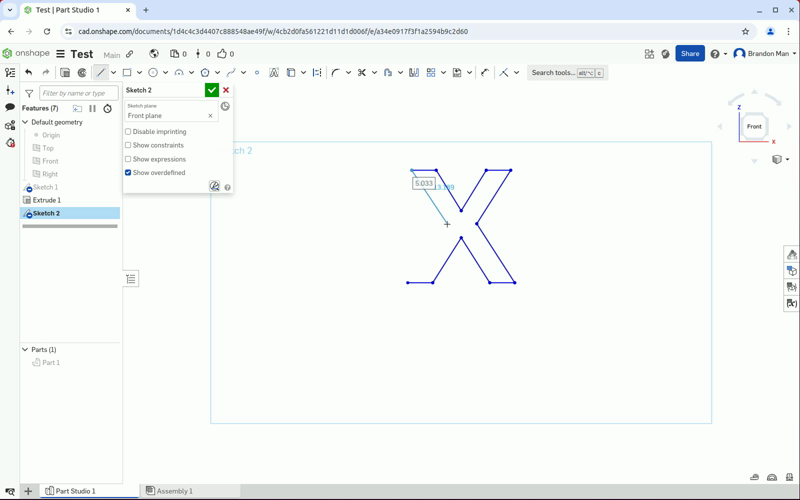
click(447, 223)
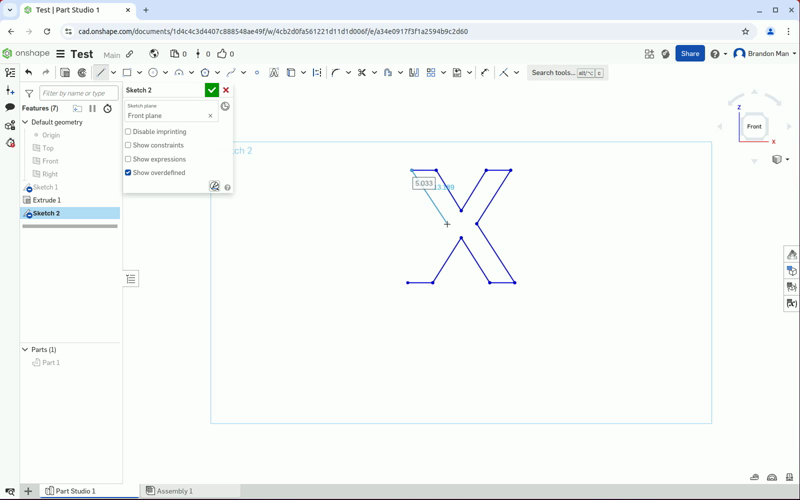
key_up(shift)
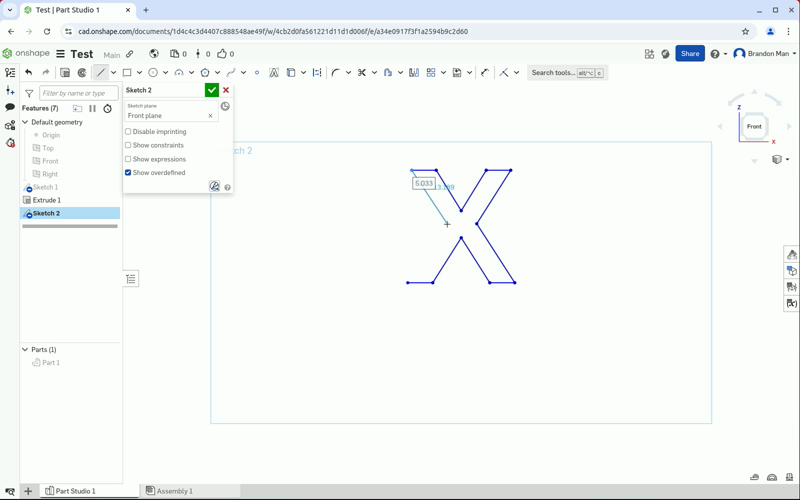
key_down(shift)
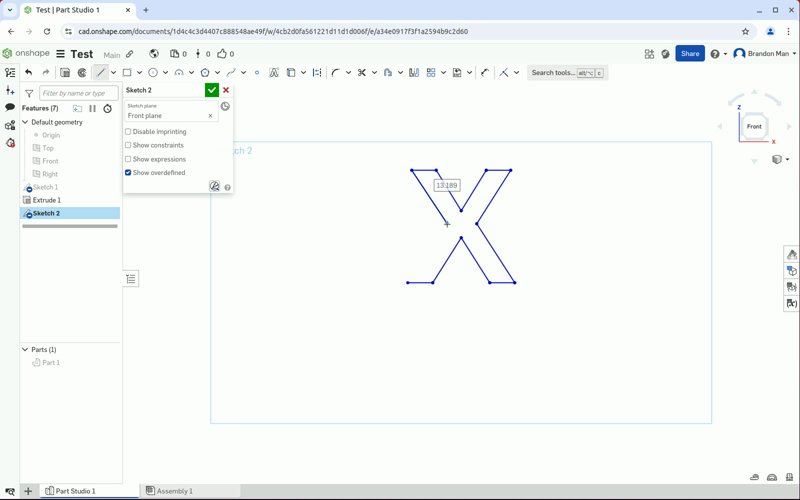
mouse_move(407, 282)
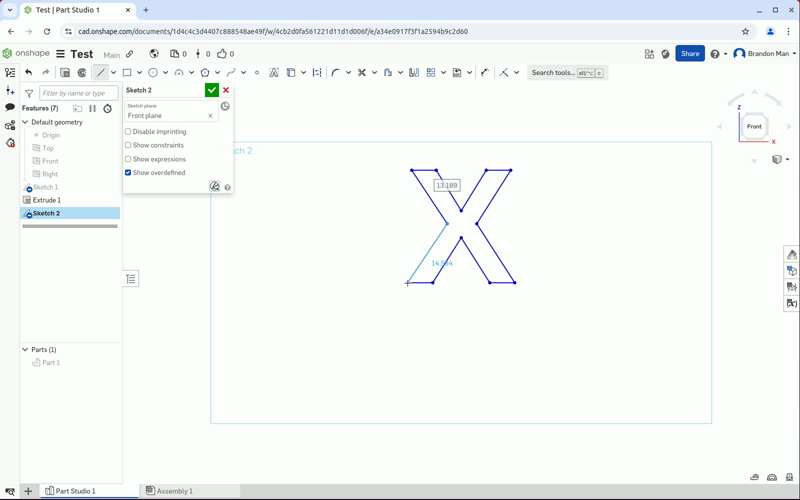
key_up(shift)
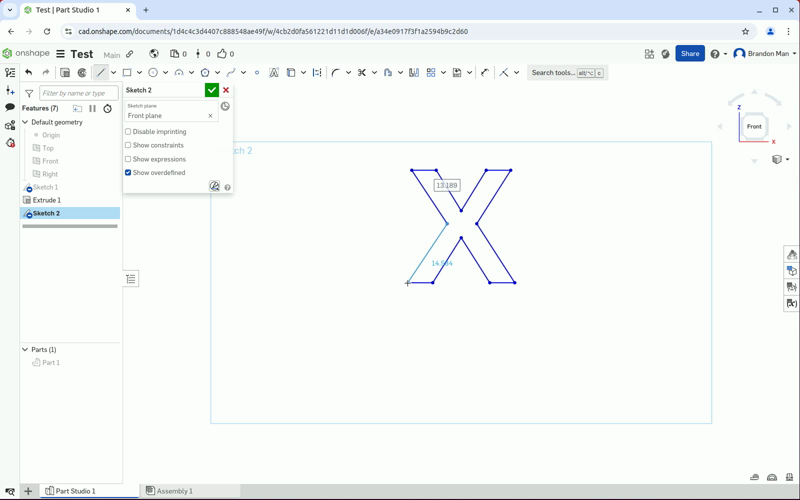
click(407, 282)
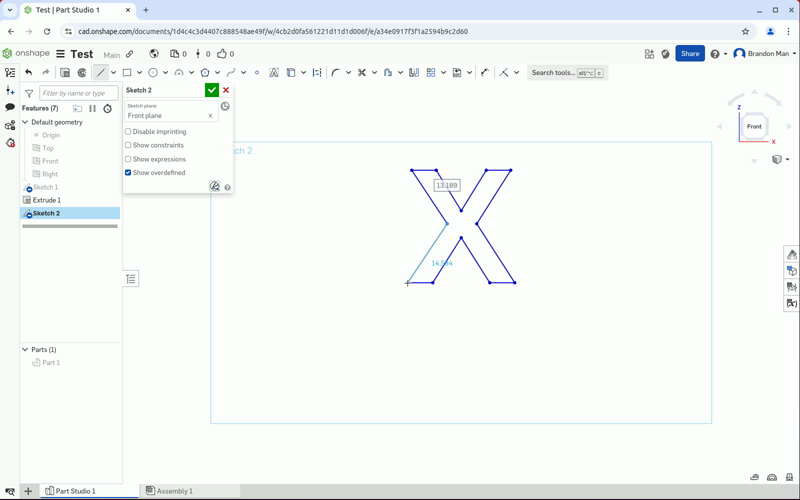
key(esc)
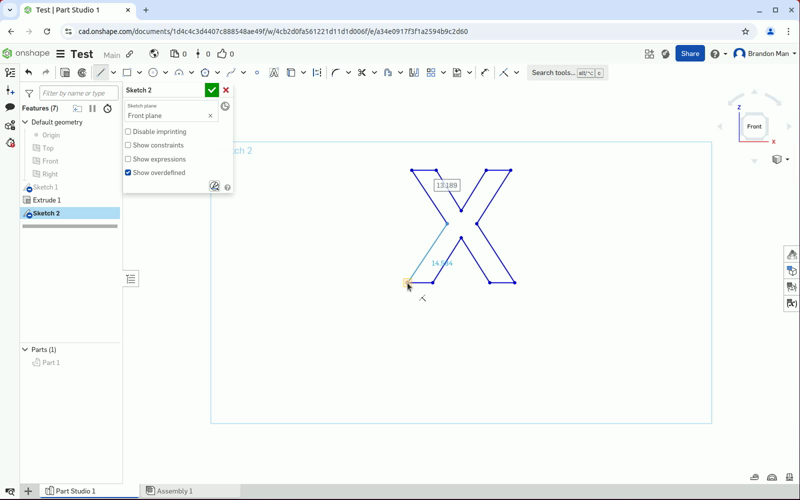
mouse_move(448, 217)
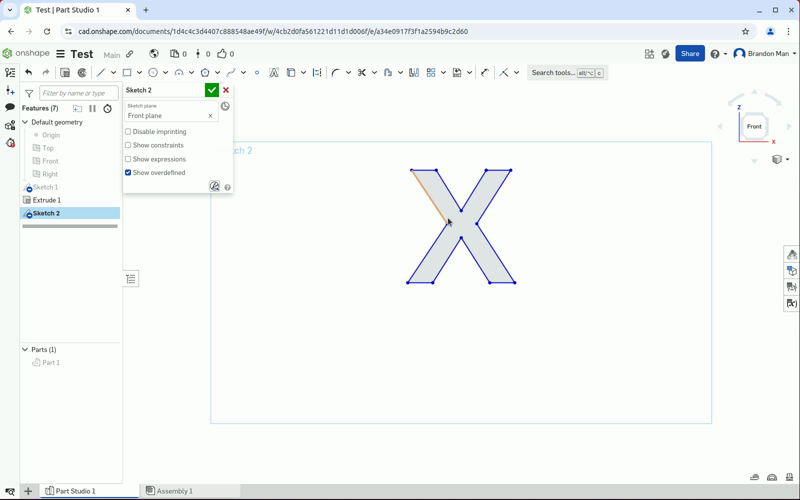
click(448, 217)
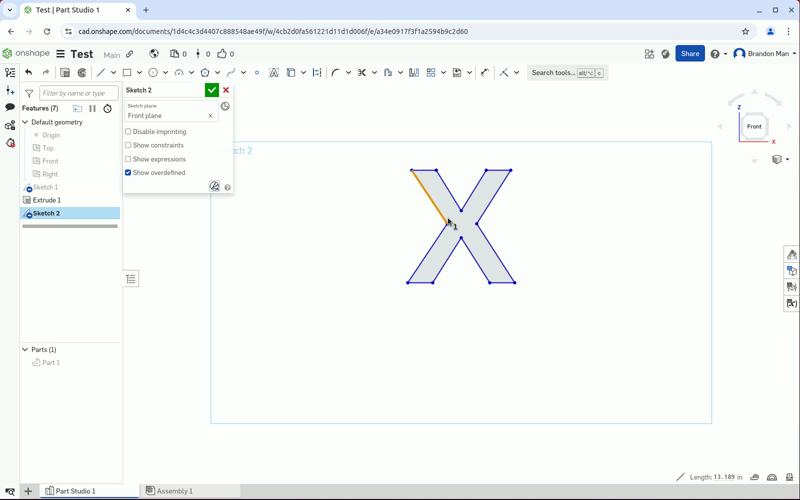
mouse_move(73, 352)
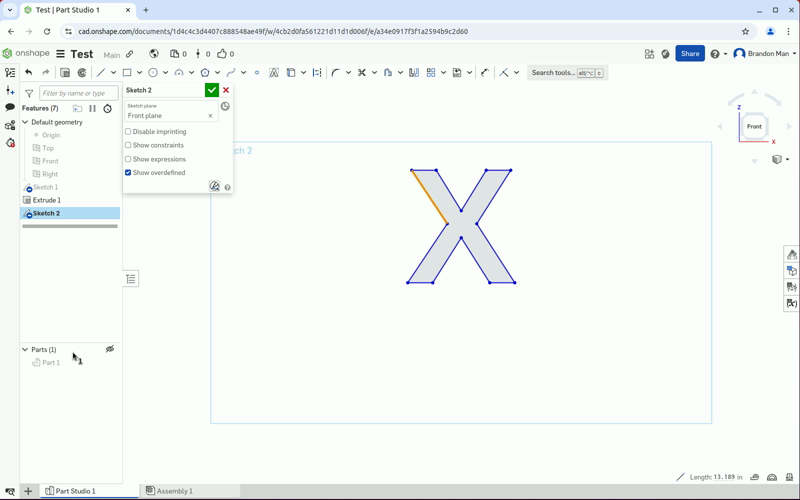
key(shift+y)
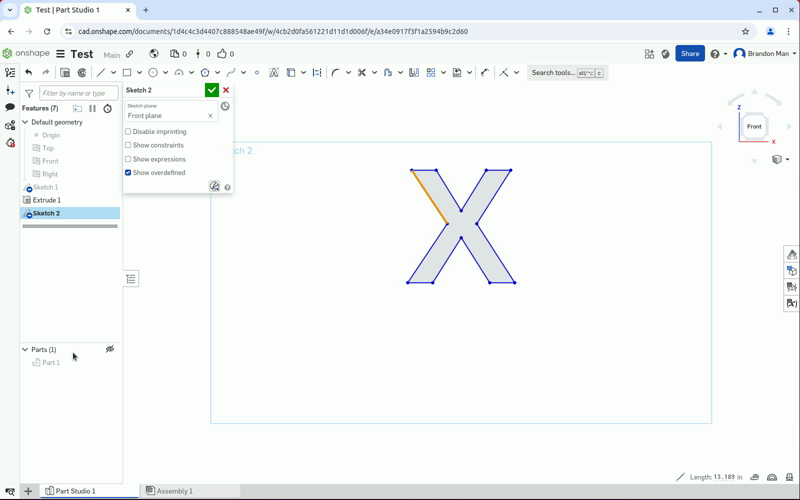
key(shift+e)
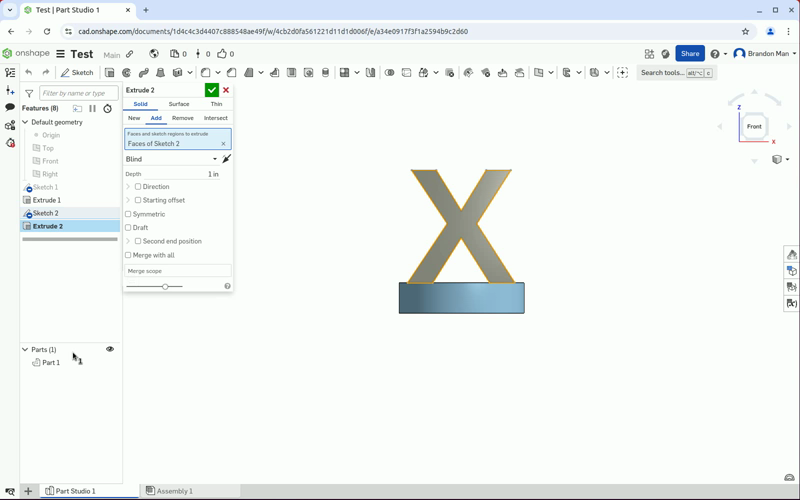
mouse_move(143, 106)
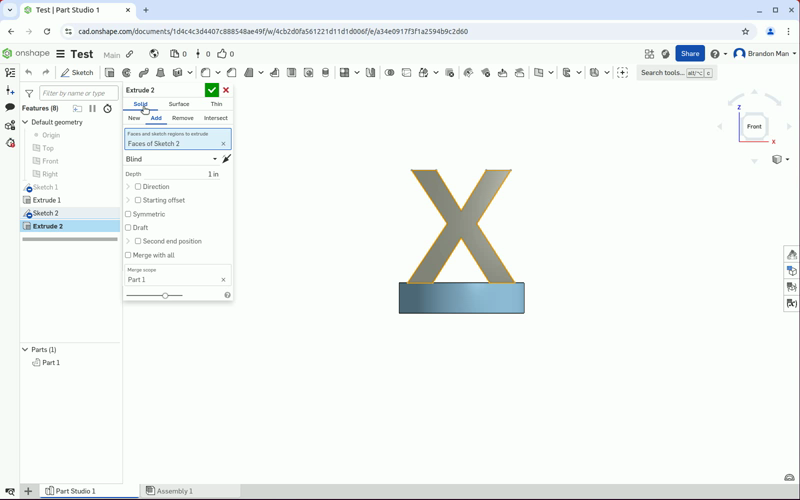
click(143, 106)
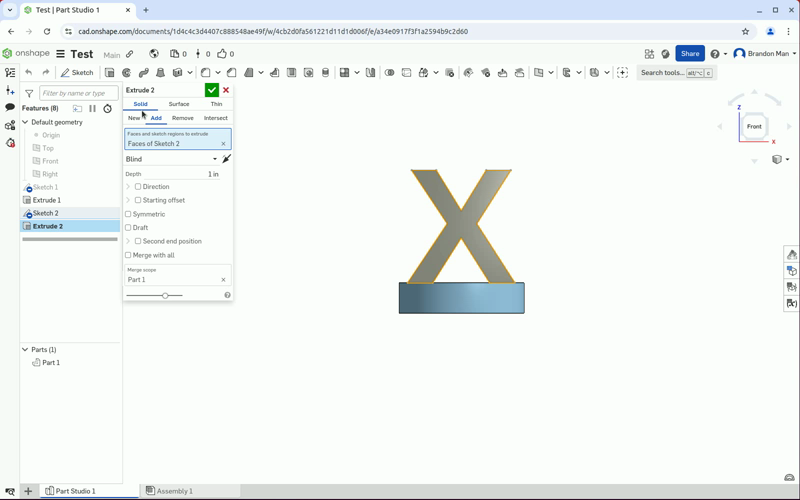
mouse_move(137, 120)
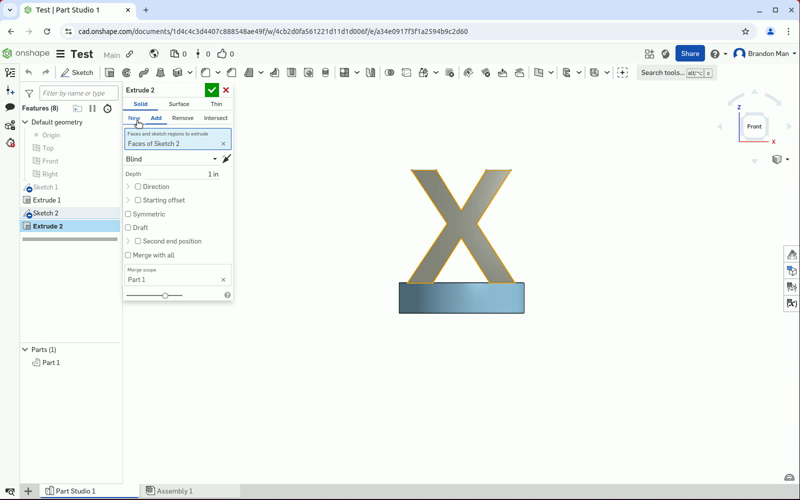
click(137, 120)
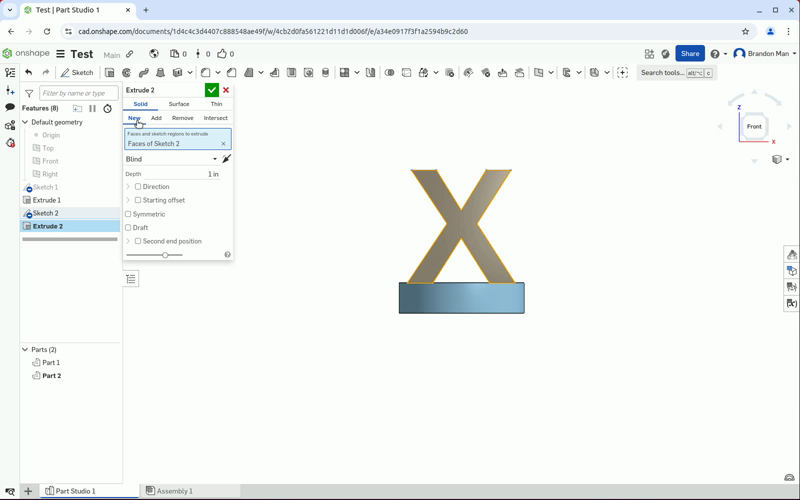
key(tab, 4)
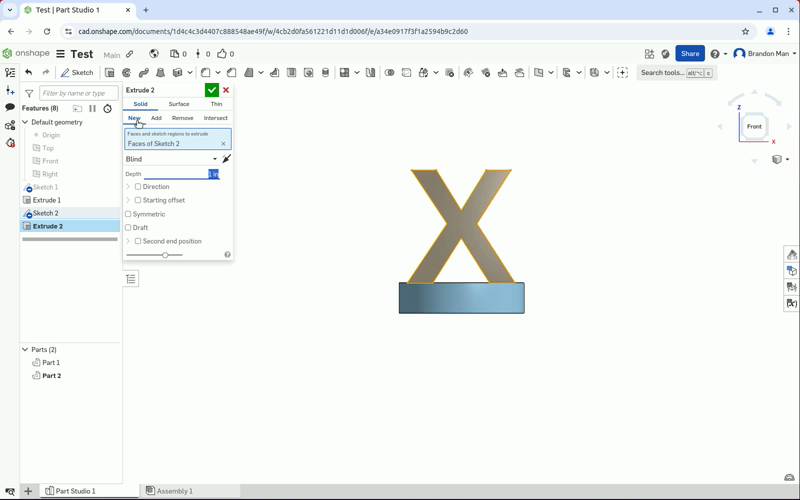
text(4.092)
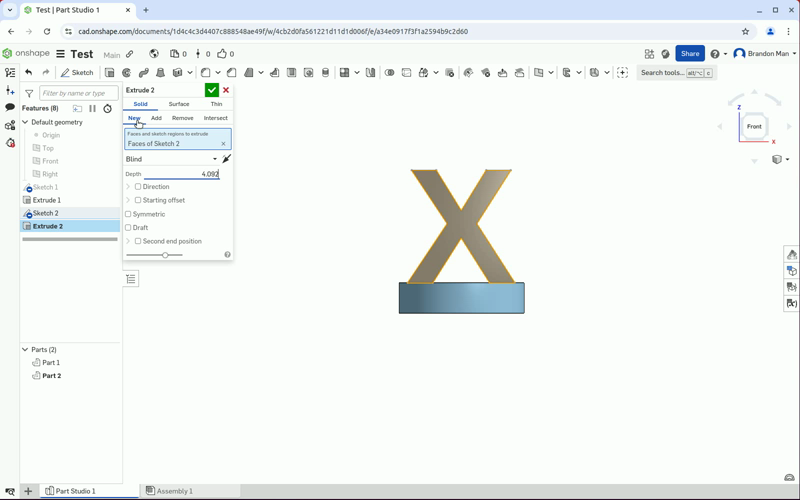
key(tab, 3)
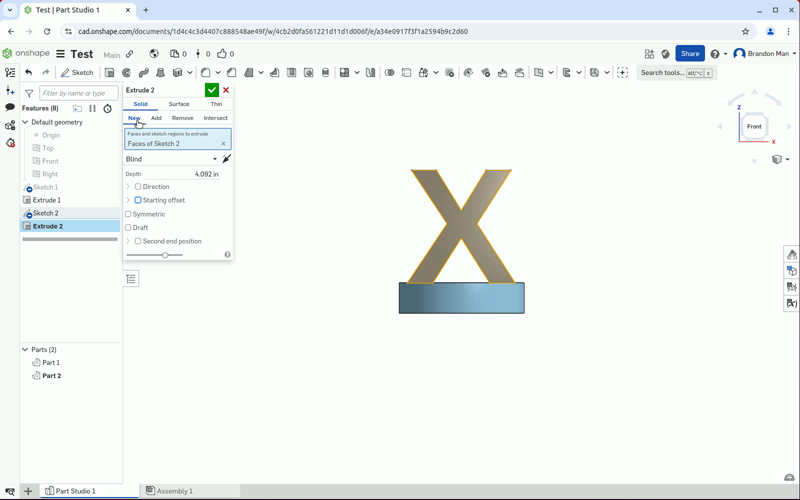
key(tab, 2)
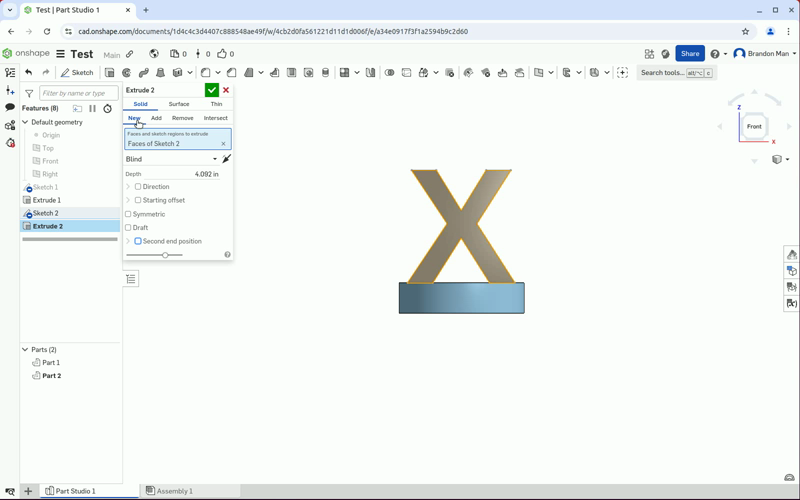
key(space)
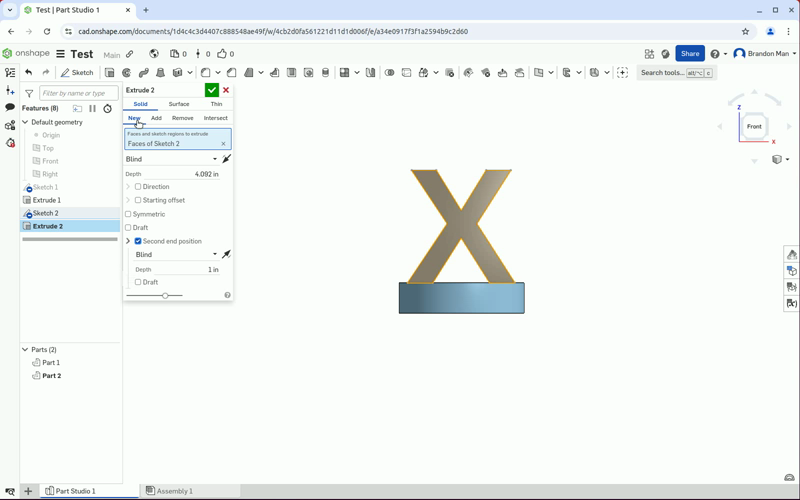
key(tab, 3)
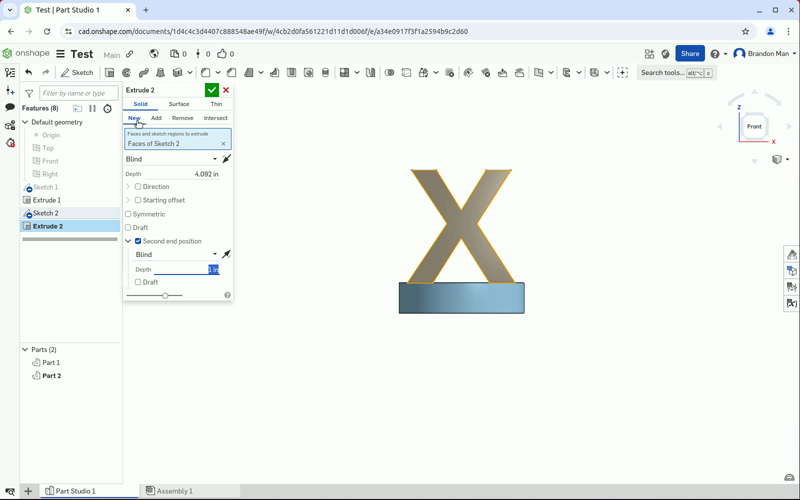
text(4.092)
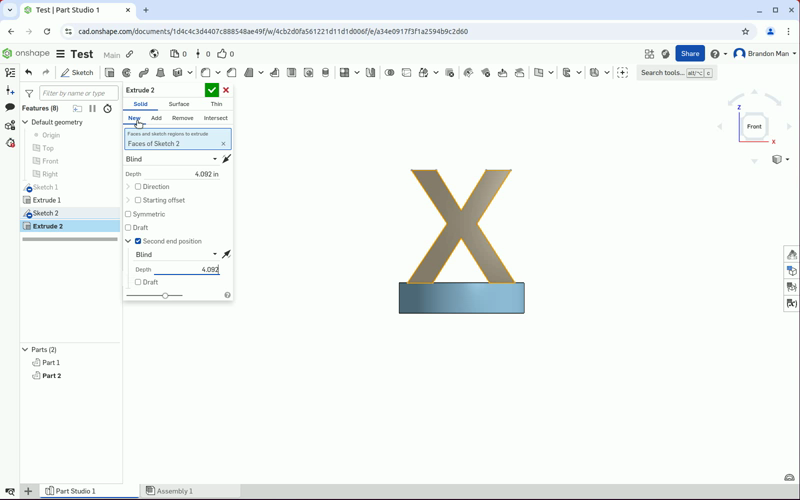
key(enter)
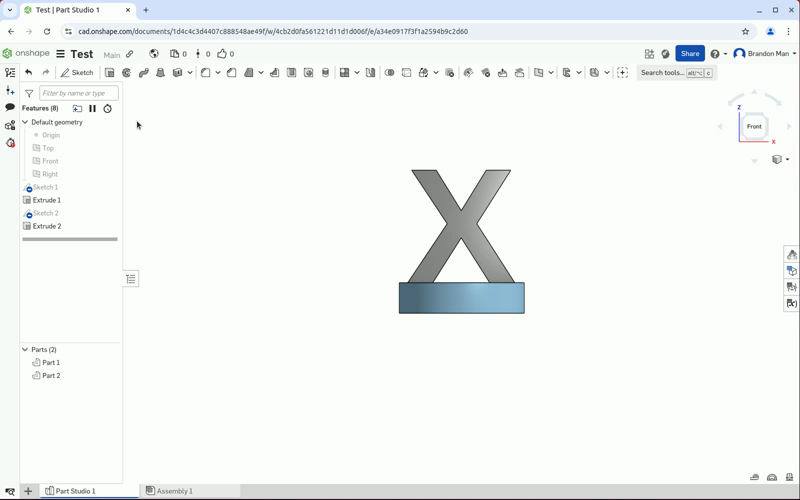
key(shift+h)
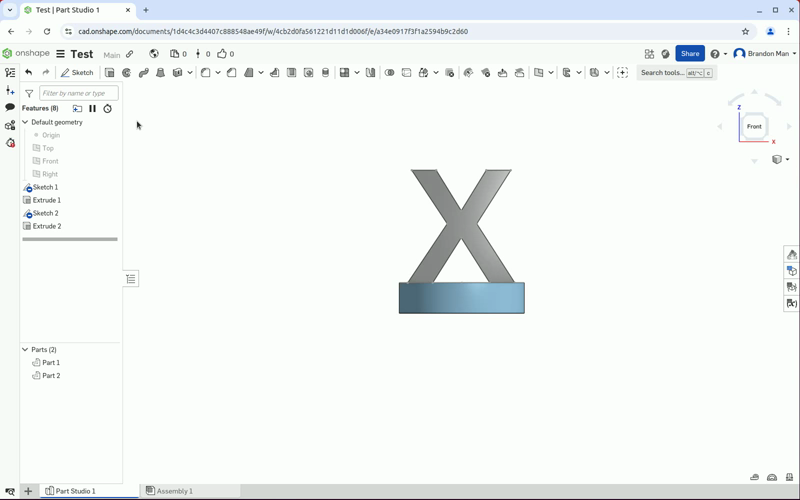
key(shift+h)
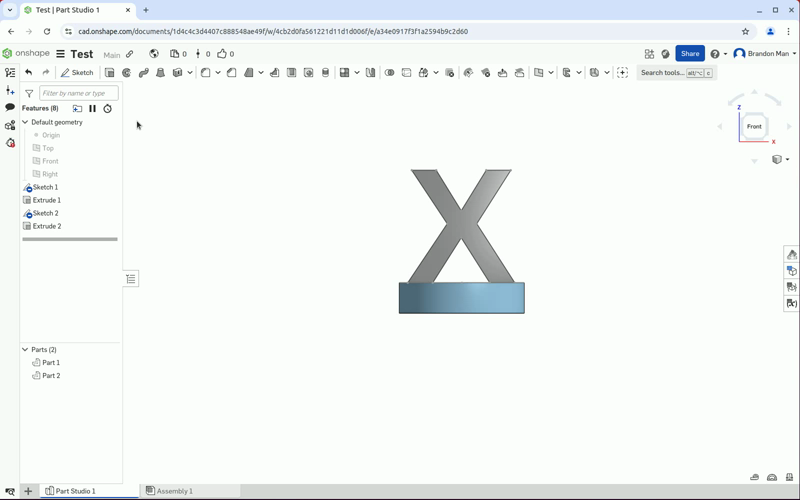
key(shift+7)
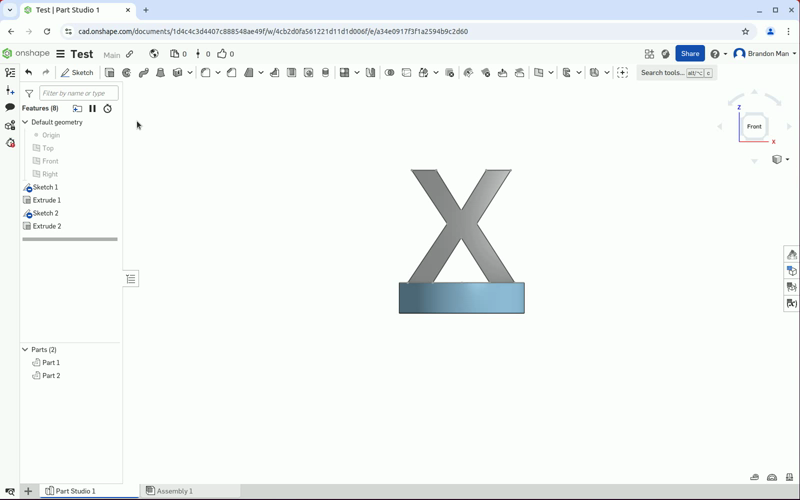
key(left, 2)
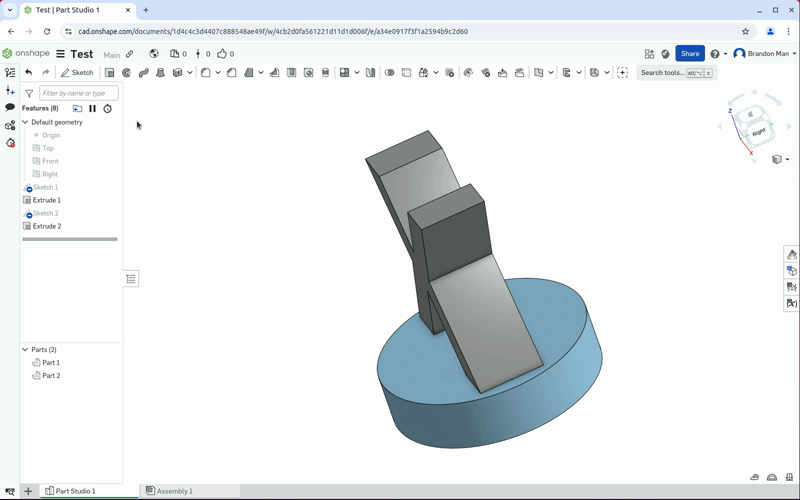
key(down, 2)
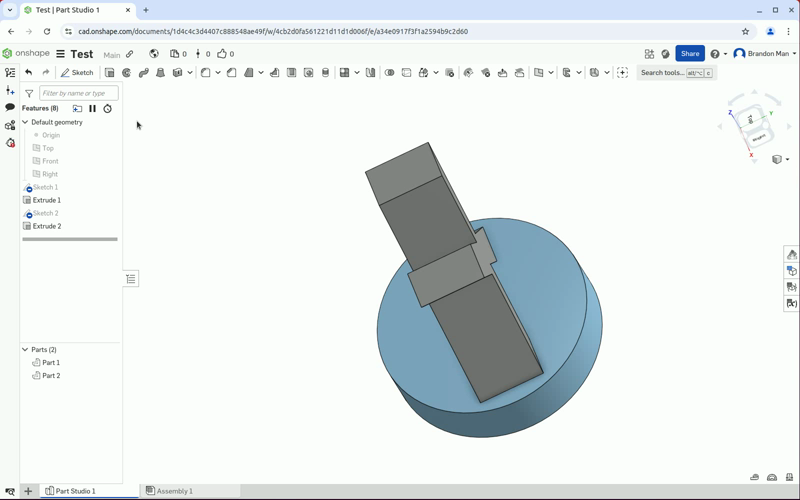
key(up, 2)
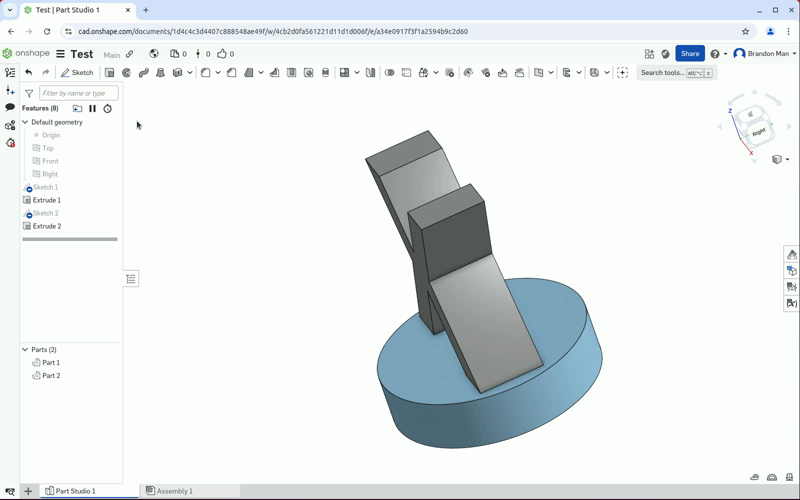
key(right, 2)
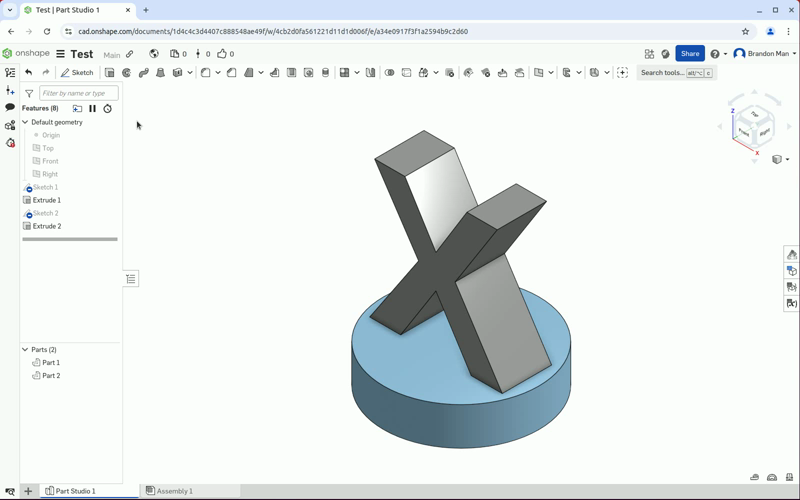
mouse_move(73, 189)
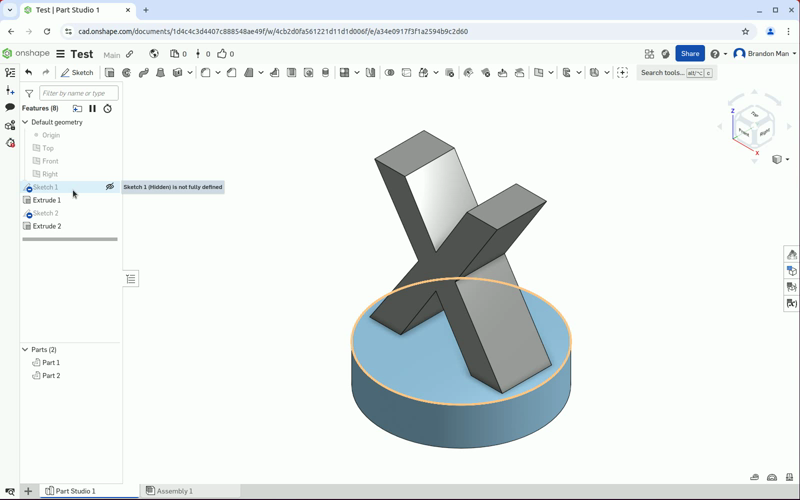
click(73, 189)